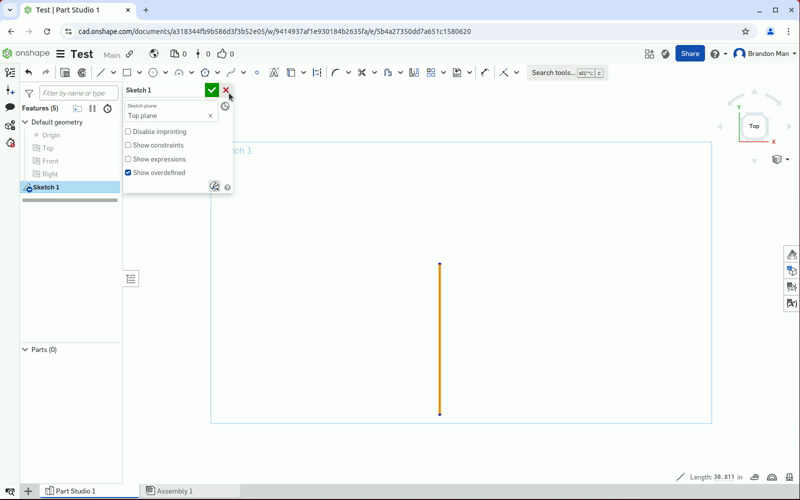
key(shift+h)
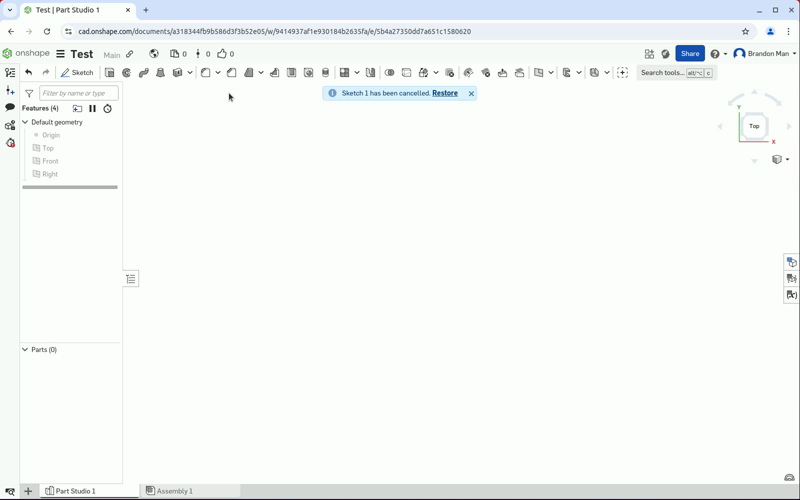
mouse_move(73, 352)
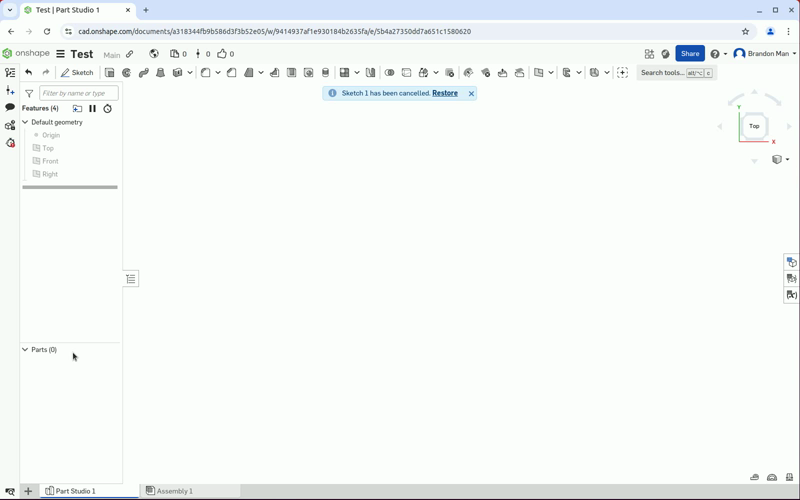
key(y)
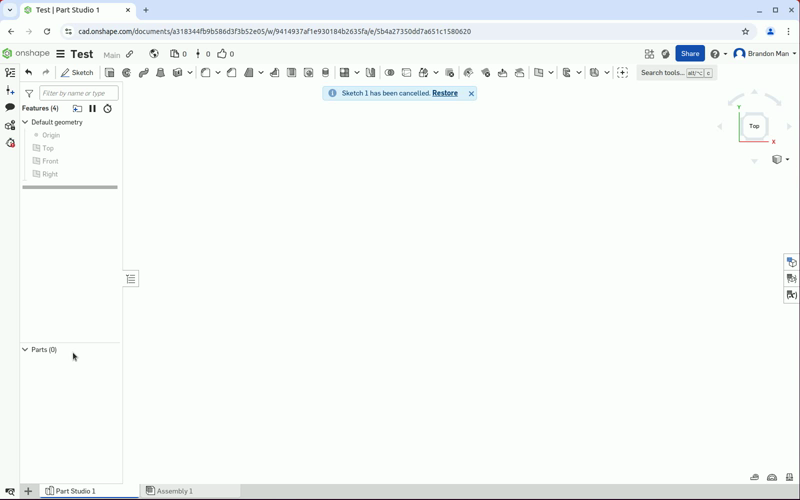
key(shift+p)
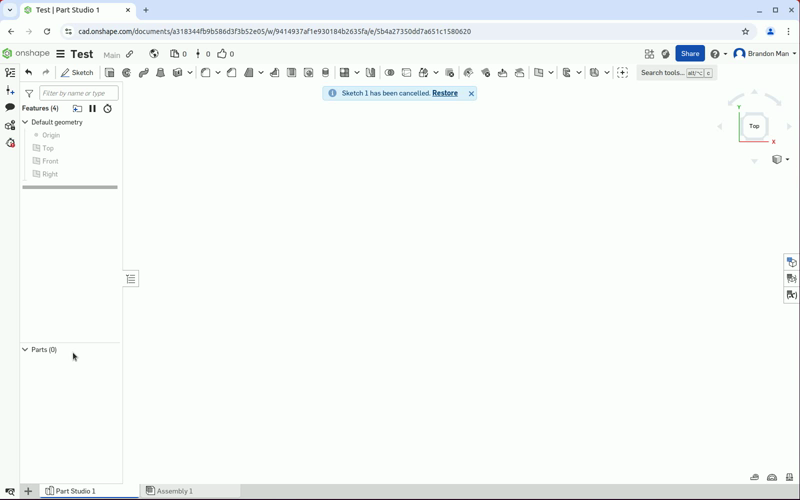
key(space)
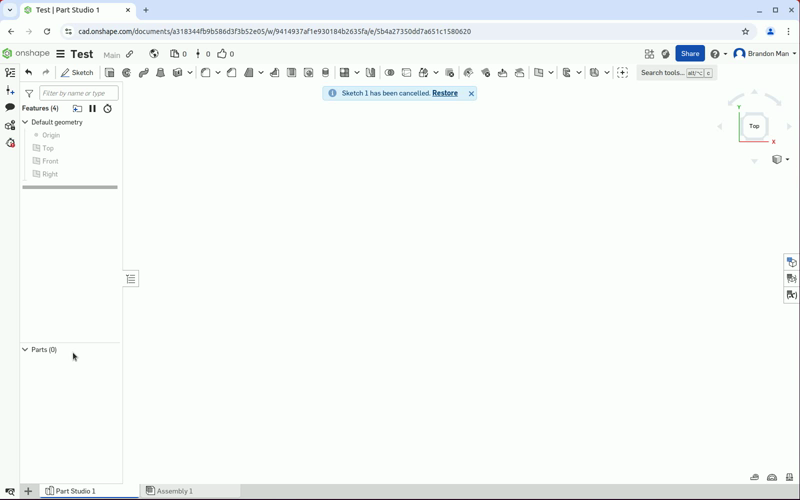
key_down(shift)
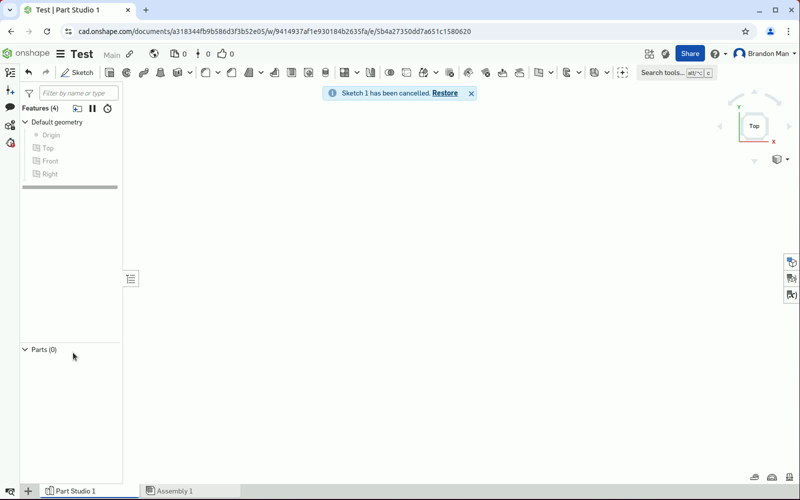
key(up)
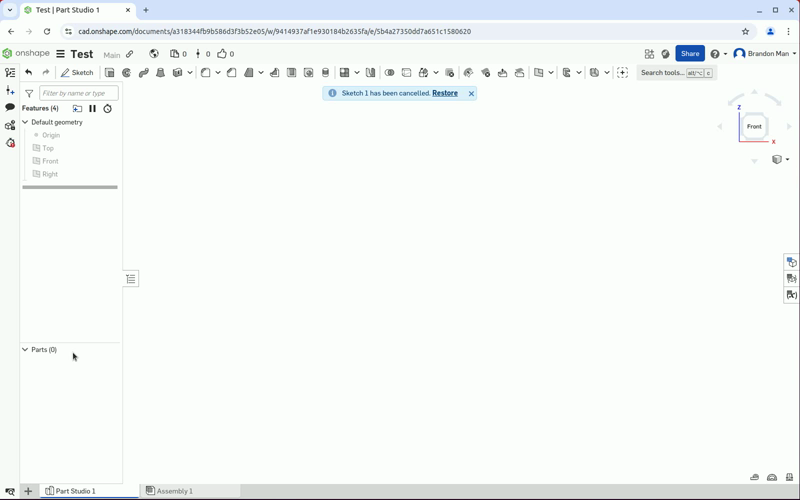
key_up(shift)
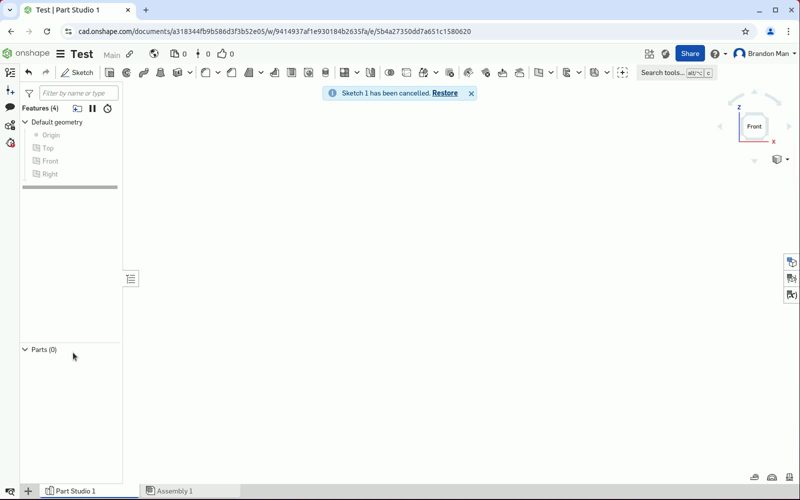
mouse_move(73, 352)
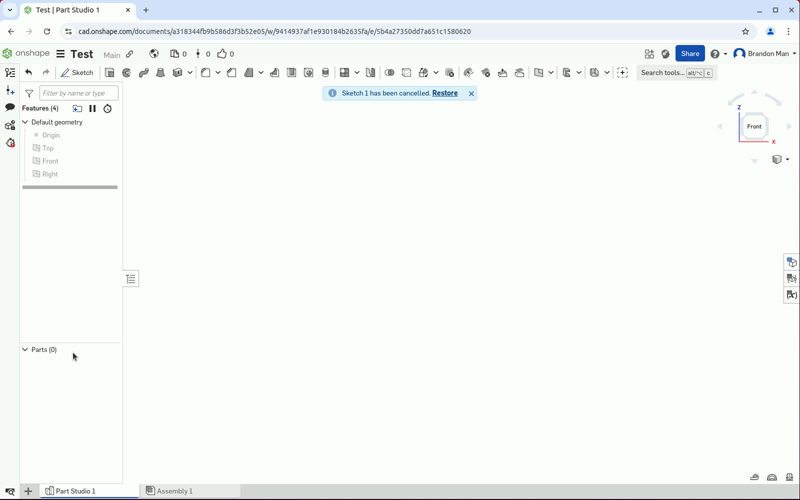
key(shift+y)
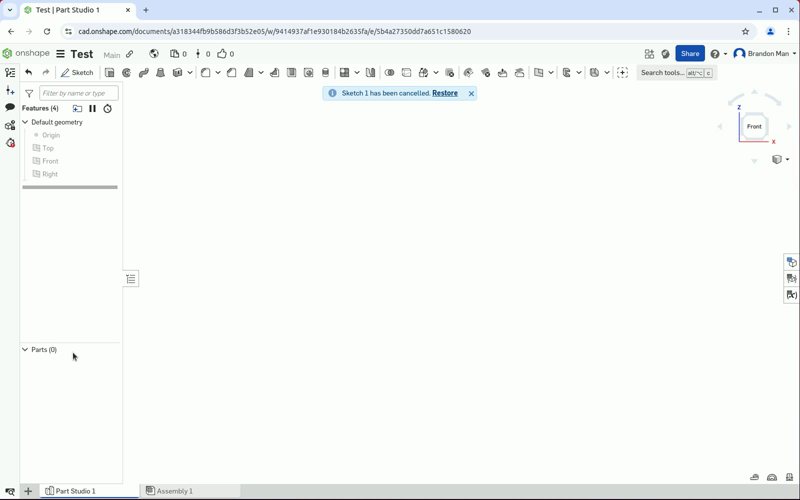
key(shift+s)
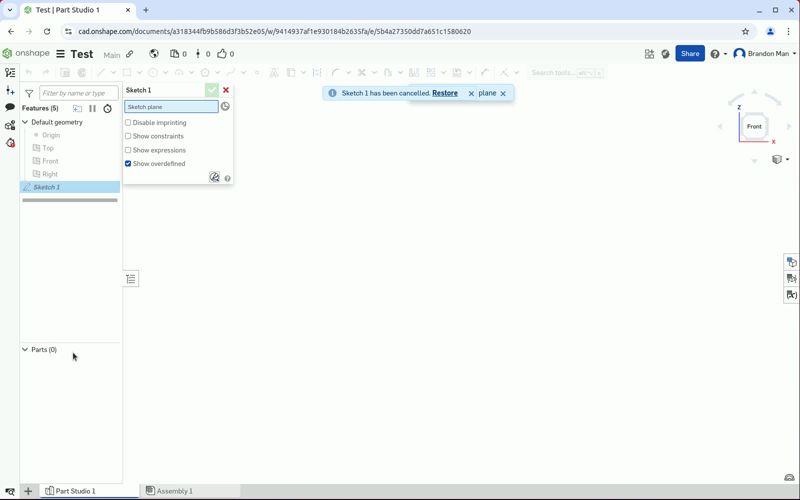
mouse_move(73, 163)
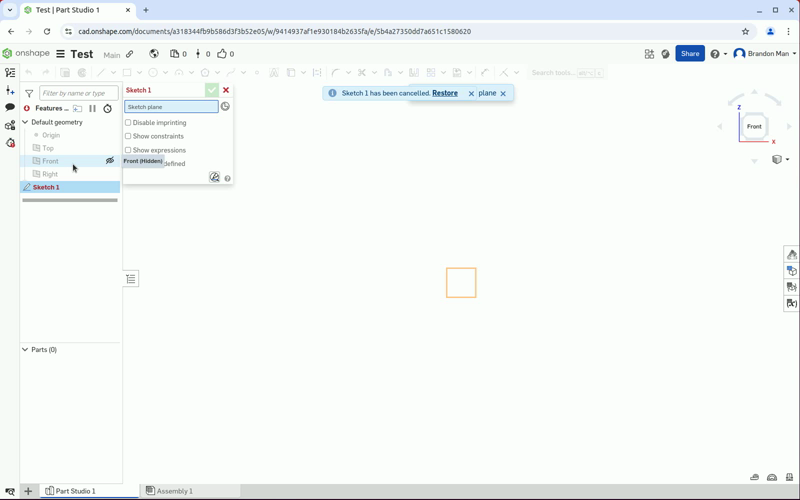
click(73, 163)
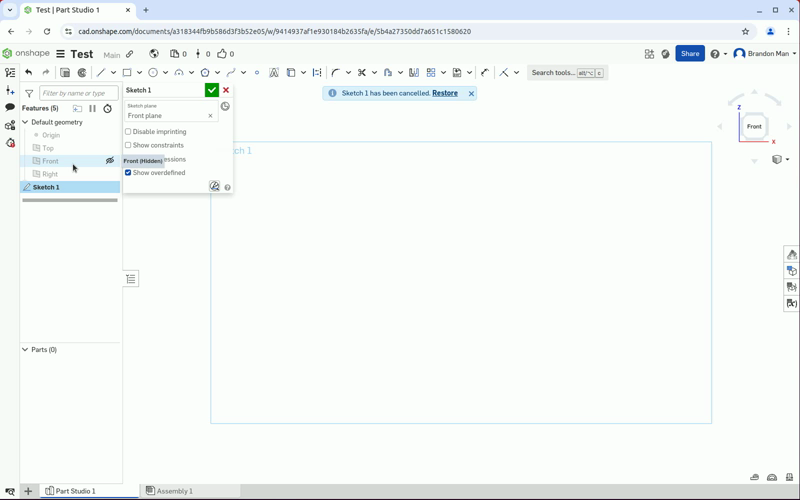
mouse_move(73, 352)
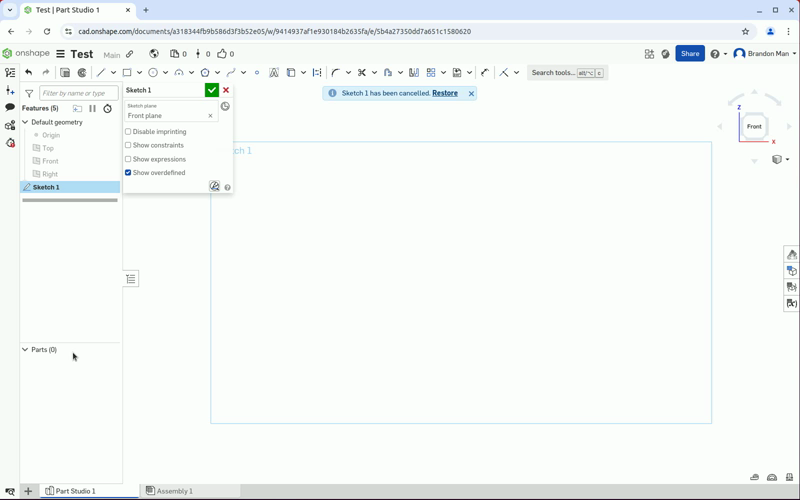
key(y)
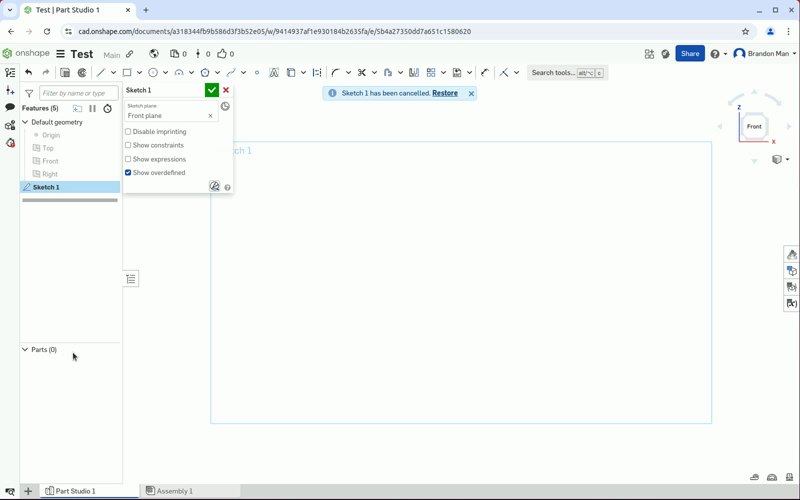
key(l)
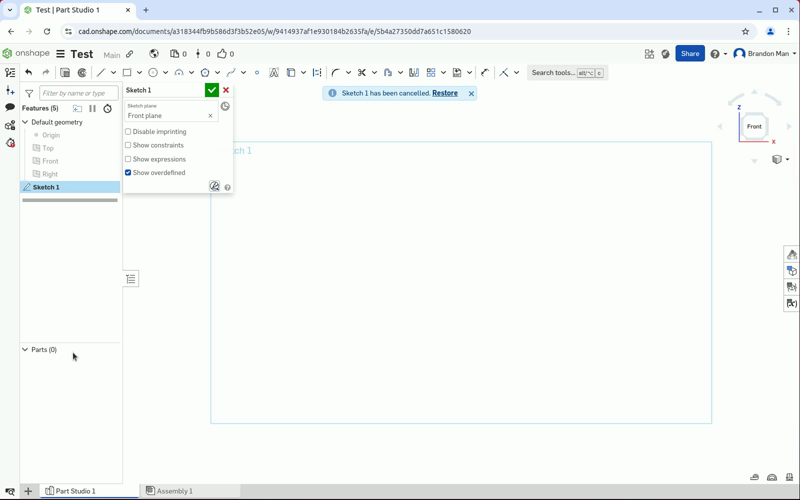
key_down(shift)
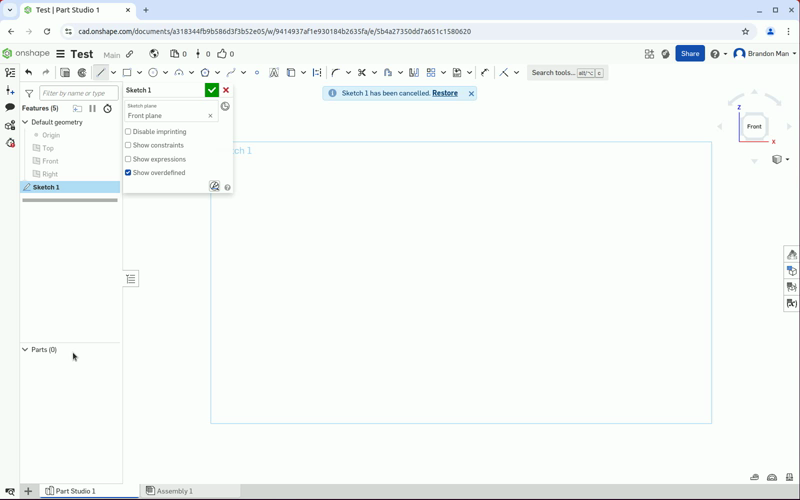
mouse_move(348, 270)
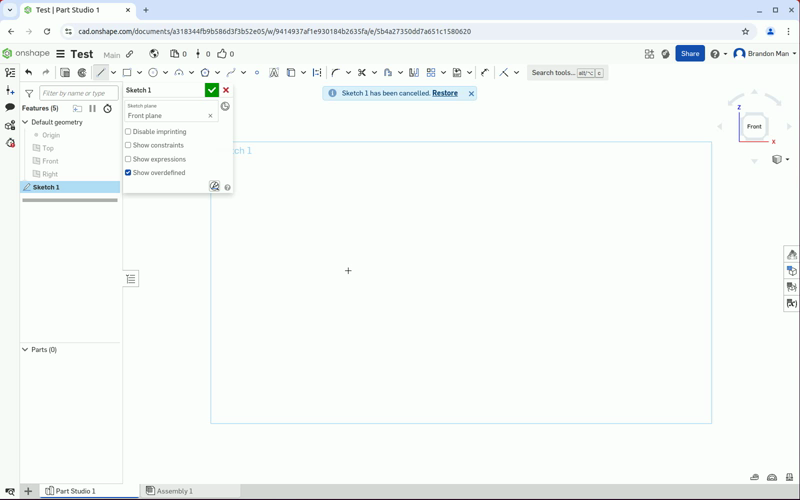
click(348, 270)
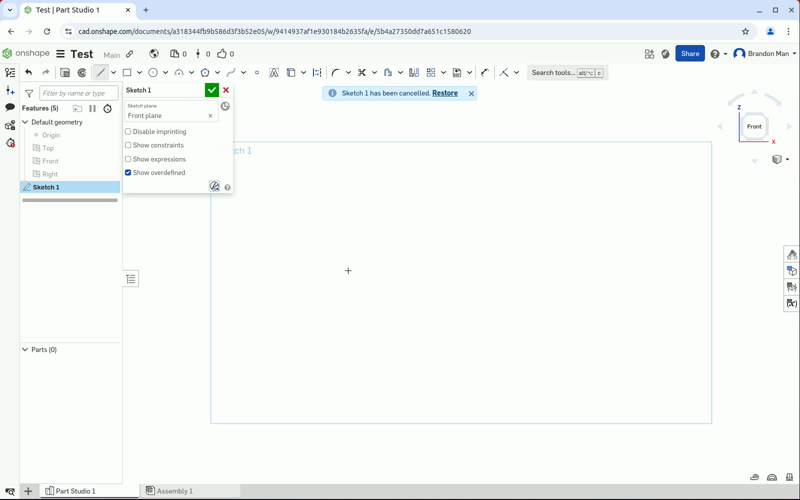
key_up(shift)
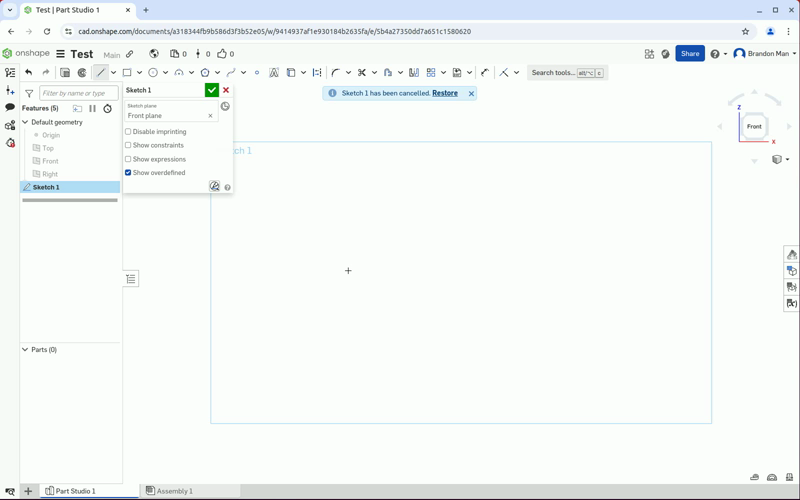
key_down(shift)
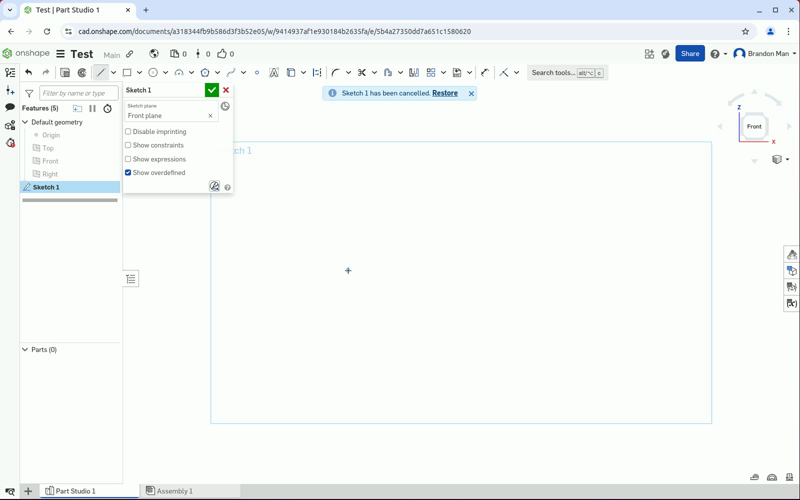
mouse_move(378, 270)
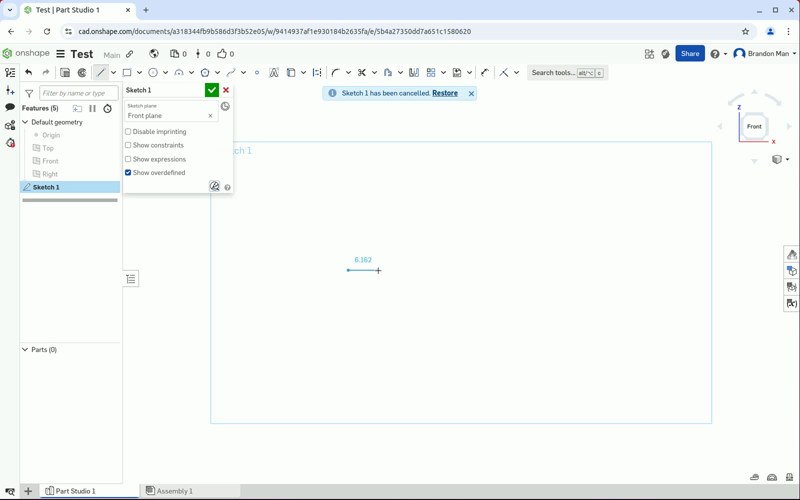
mouse_move(393, 270)
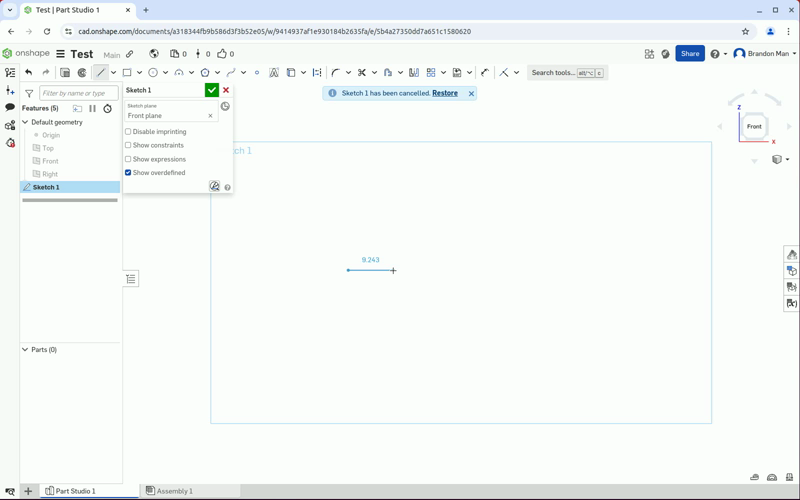
click(393, 270)
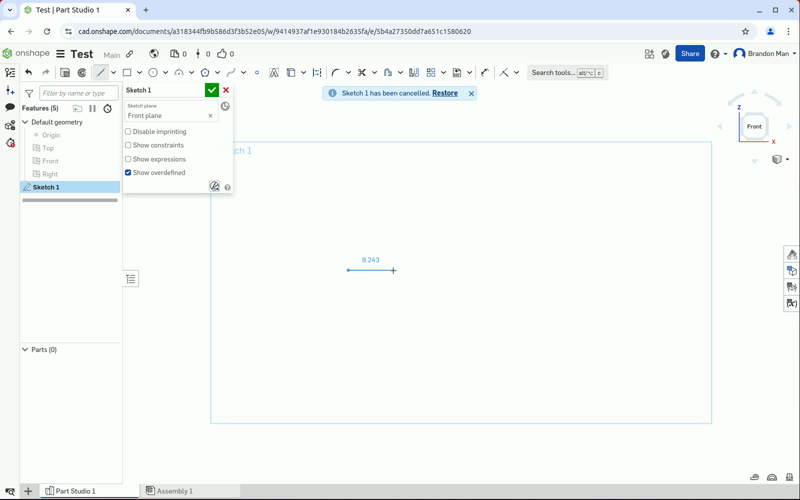
key_up(shift)
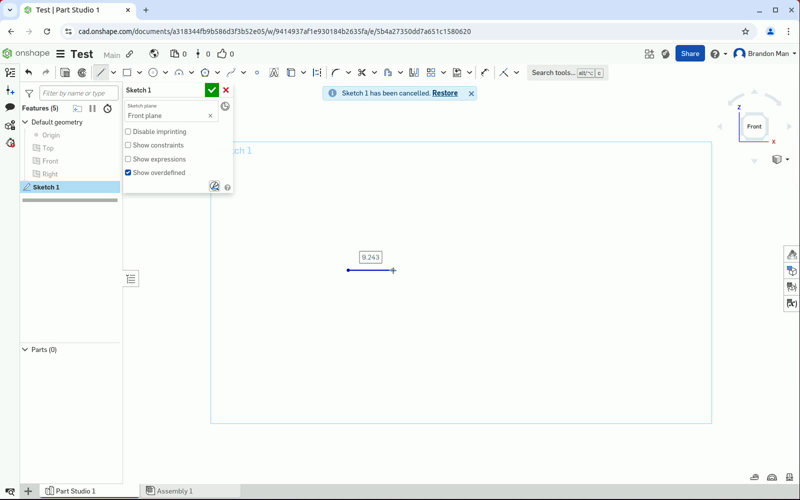
key_down(shift)
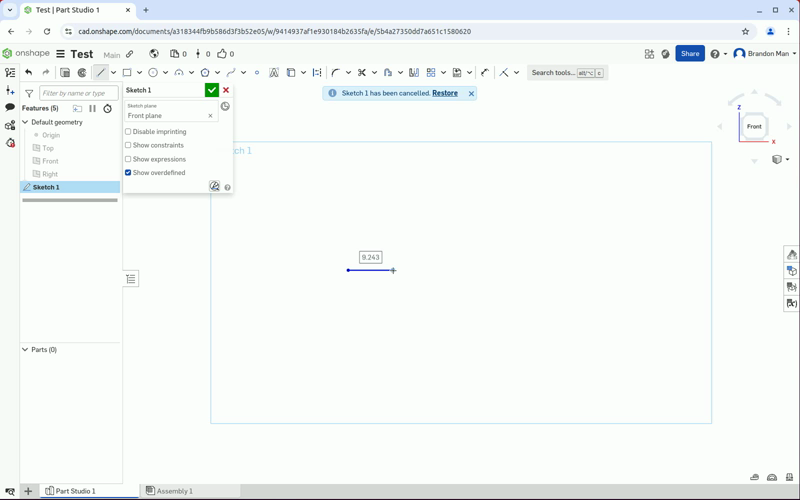
mouse_move(423, 270)
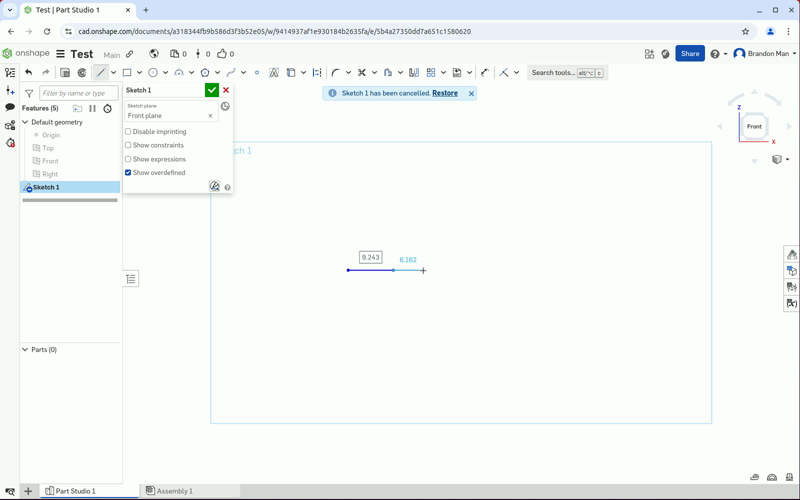
mouse_move(393, 225)
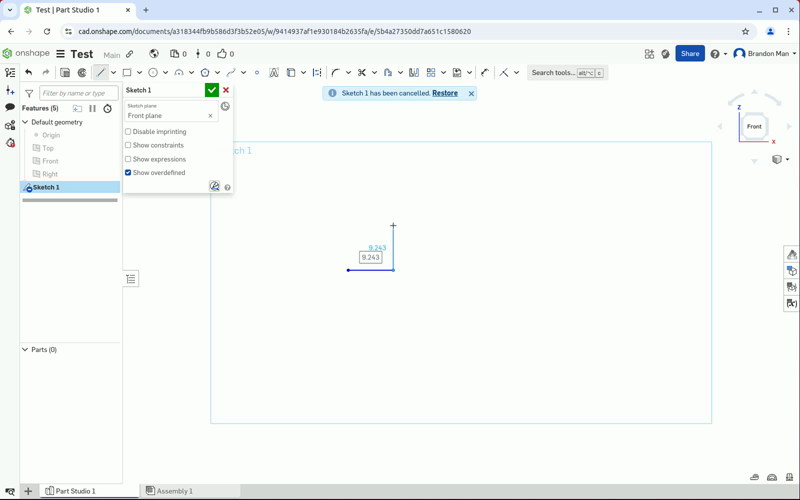
click(393, 225)
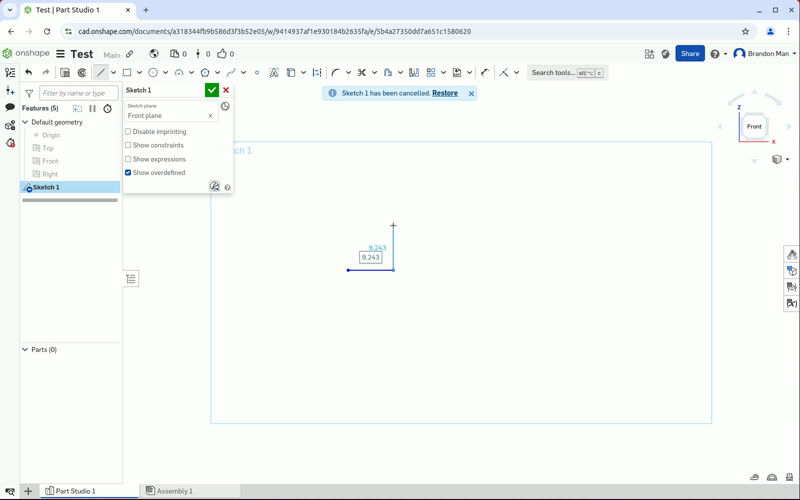
key_up(shift)
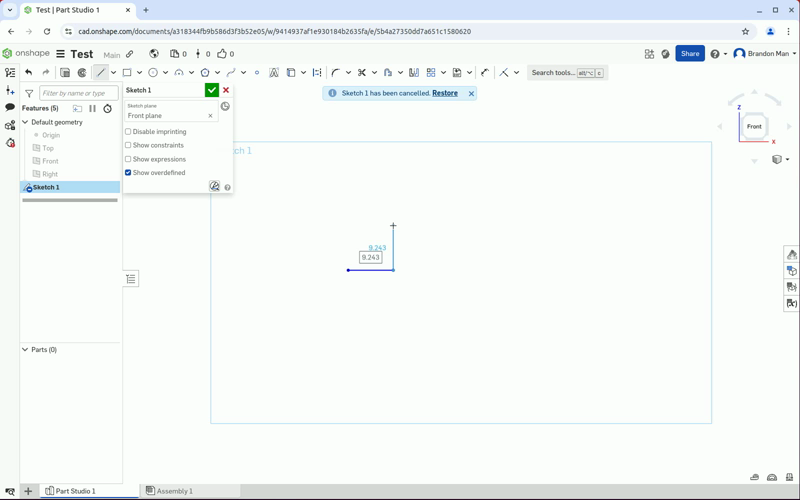
key_down(shift)
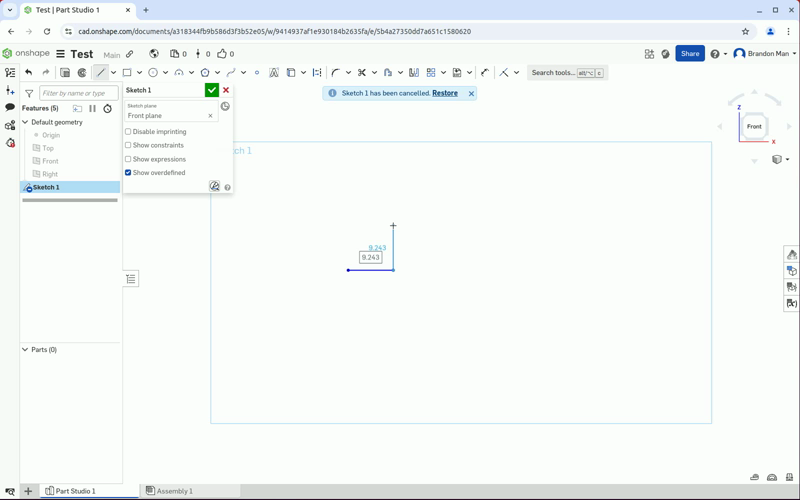
mouse_move(423, 225)
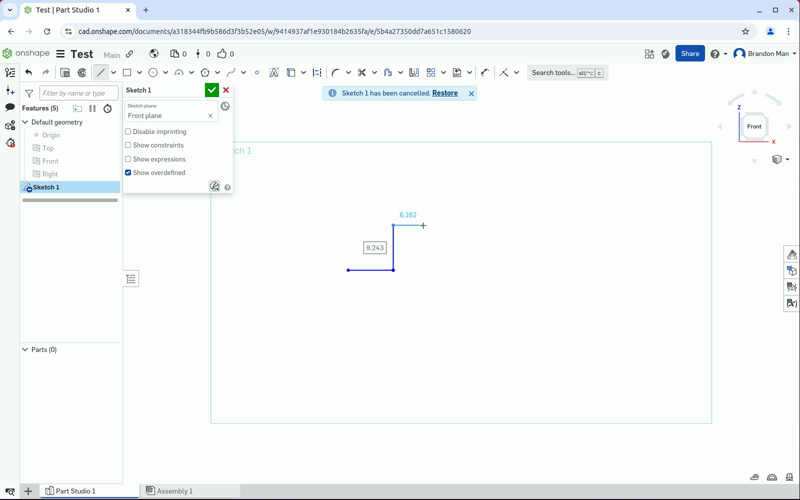
mouse_move(393, 193)
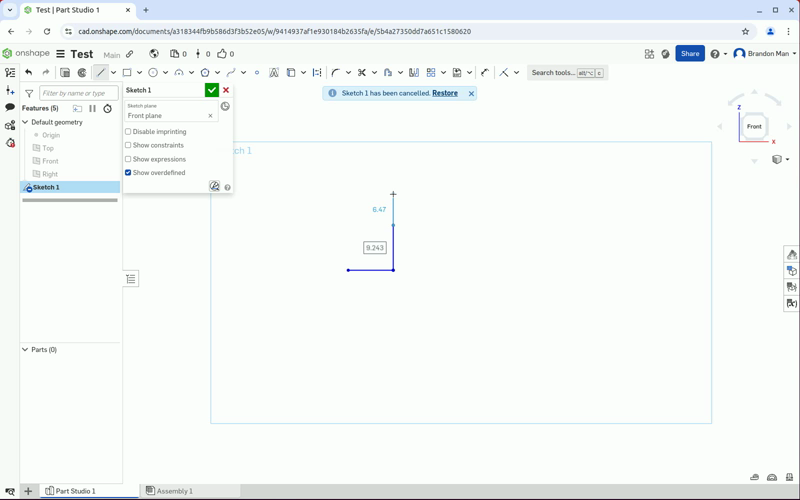
click(393, 193)
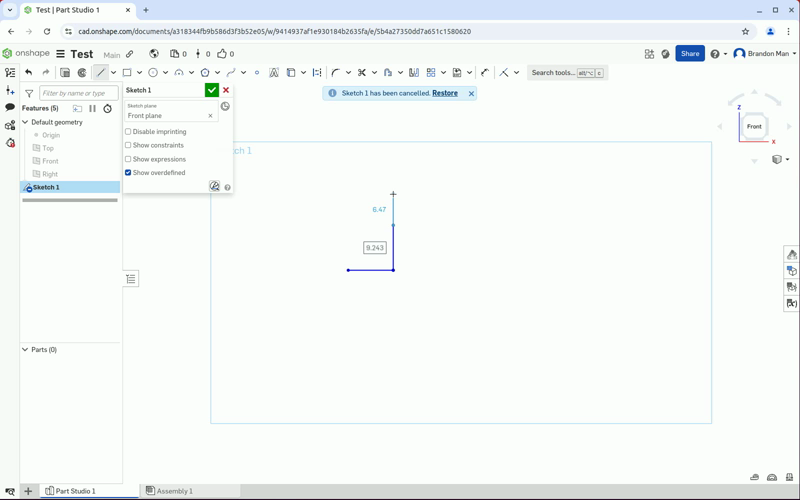
key_up(shift)
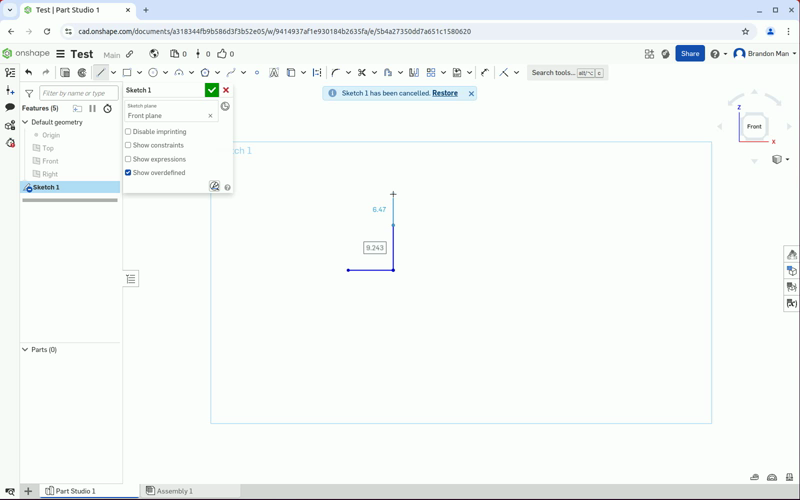
key_down(shift)
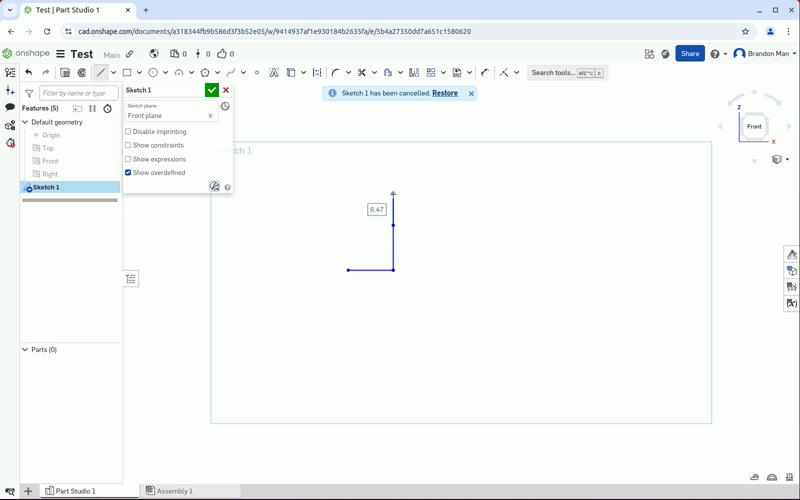
mouse_move(423, 193)
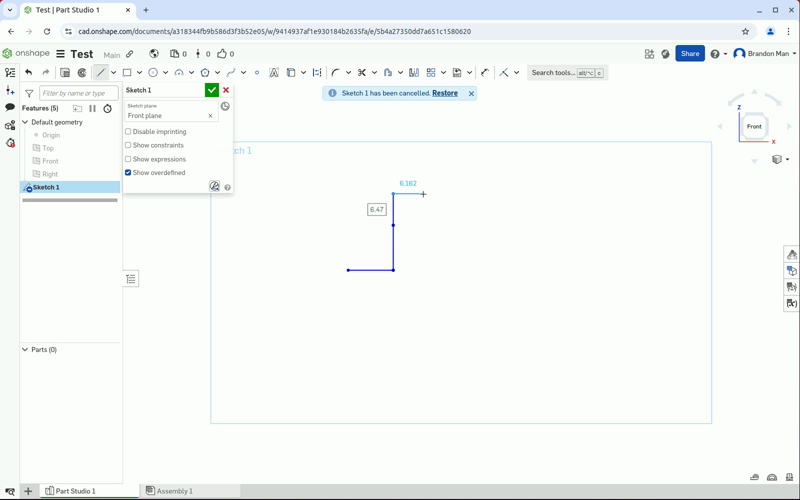
mouse_move(348, 193)
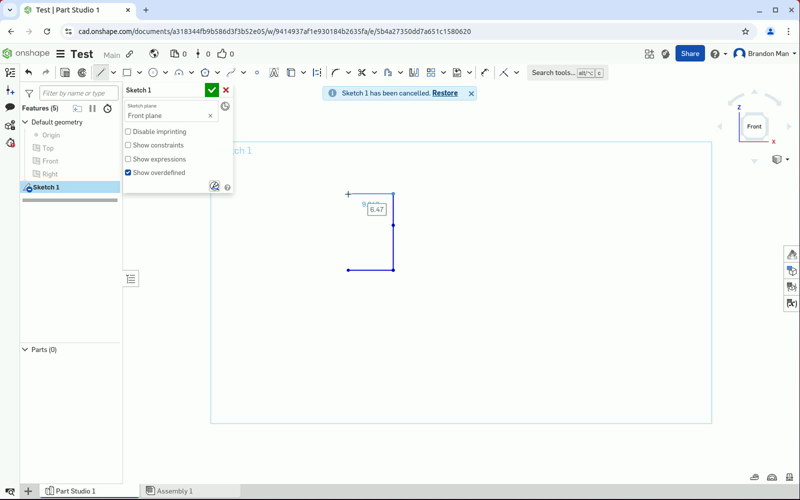
click(348, 193)
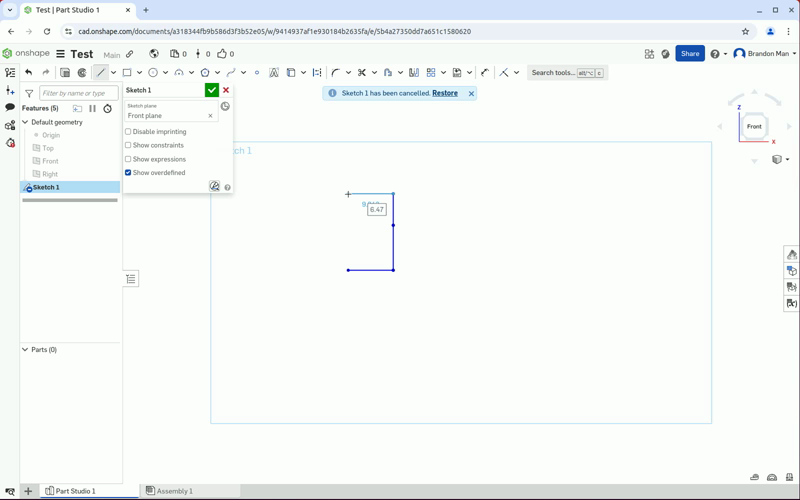
key_up(shift)
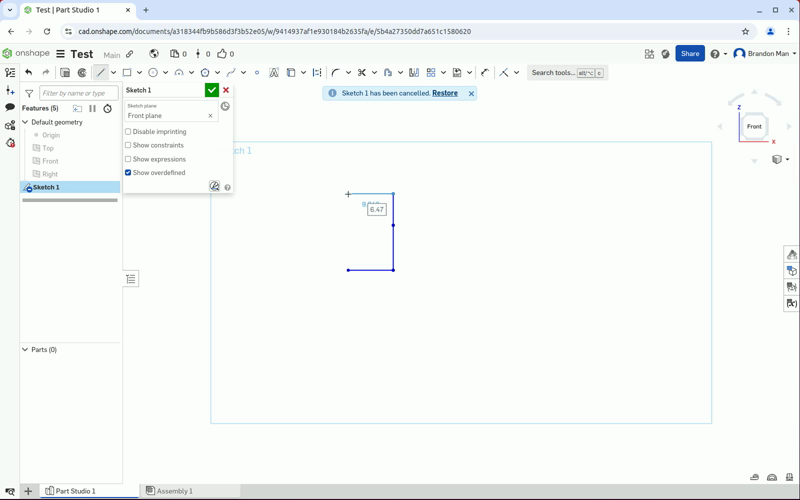
key_down(shift)
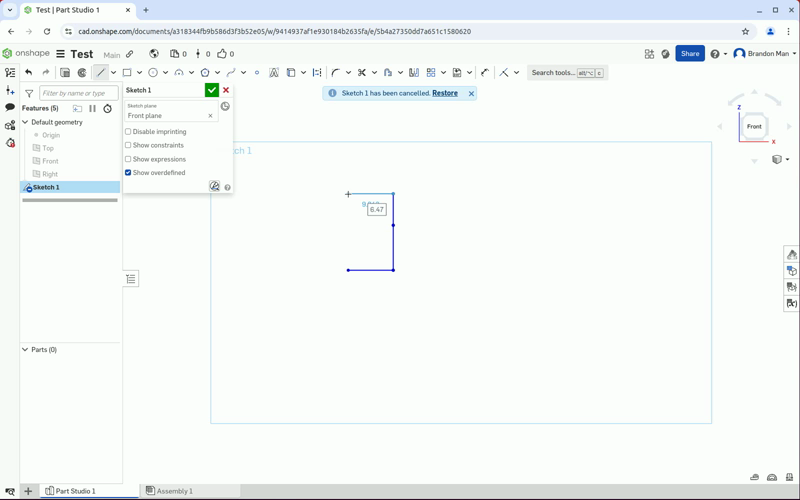
mouse_move(348, 270)
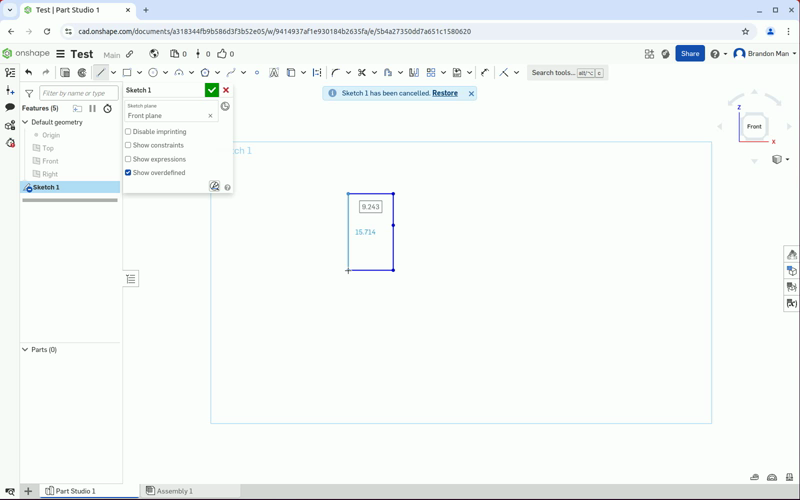
key_up(shift)
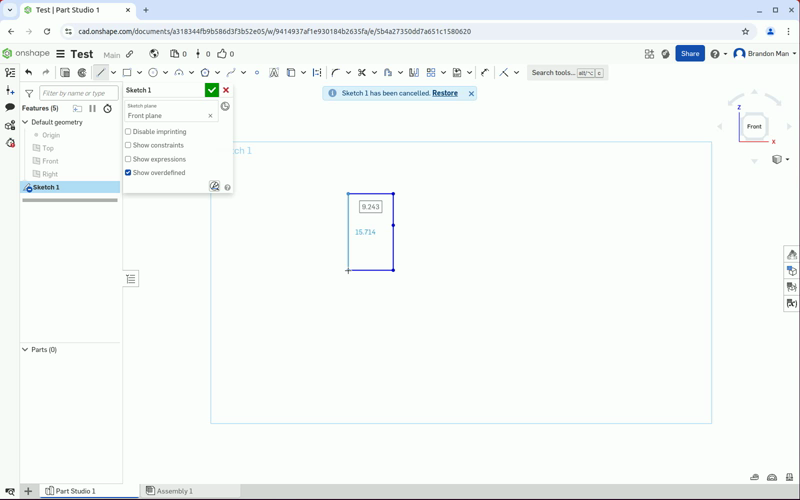
click(348, 270)
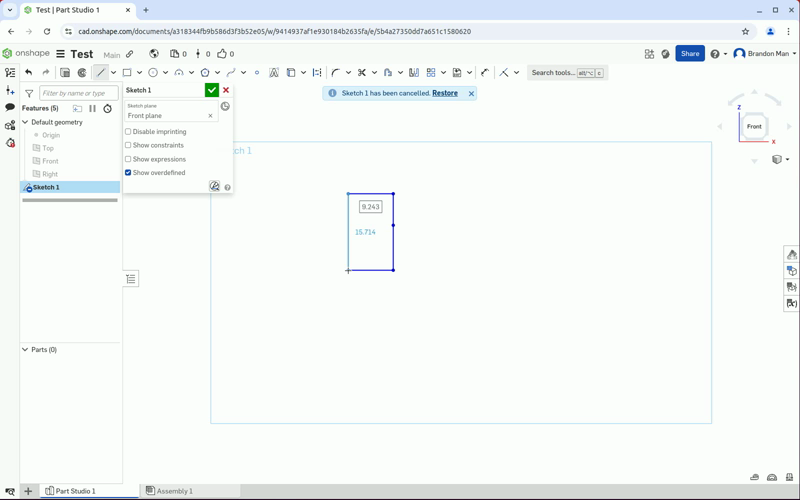
key(esc)
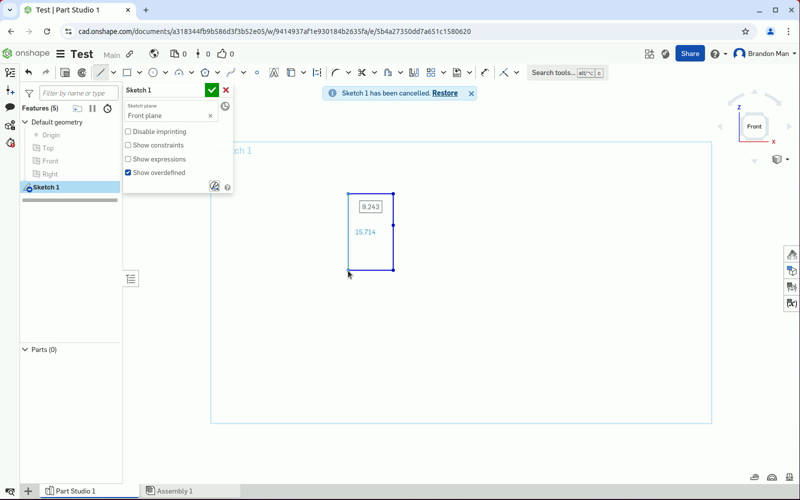
mouse_move(352, 216)
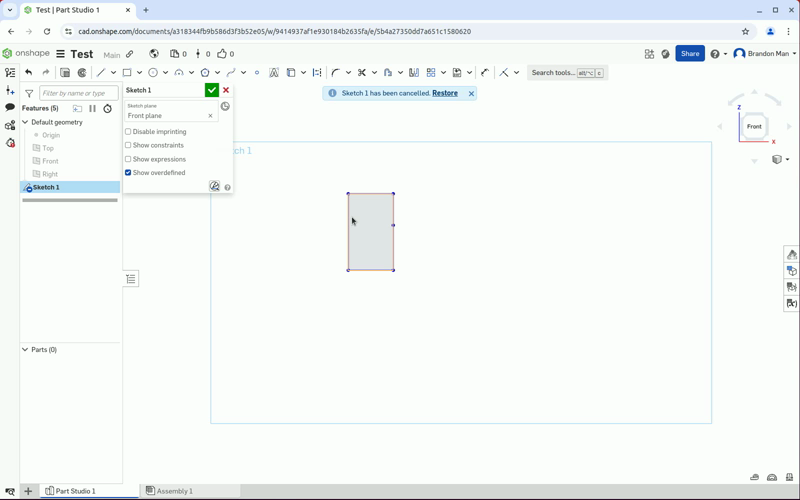
click(352, 216)
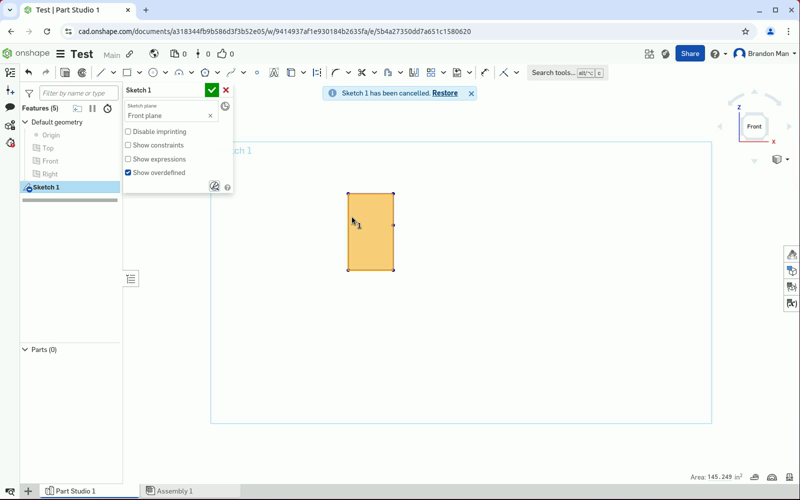
mouse_move(73, 352)
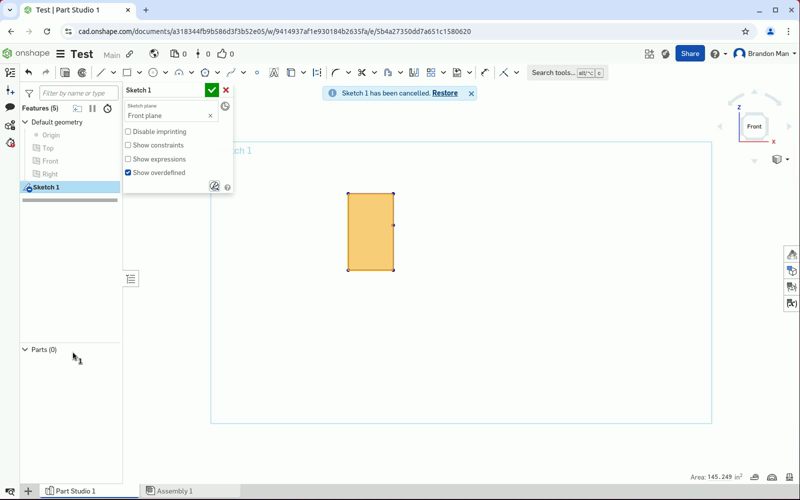
key(shift+y)
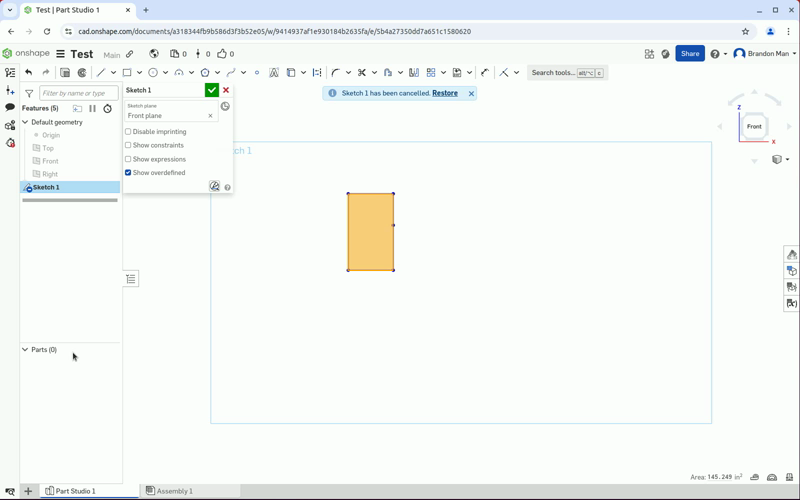
key(shift+e)
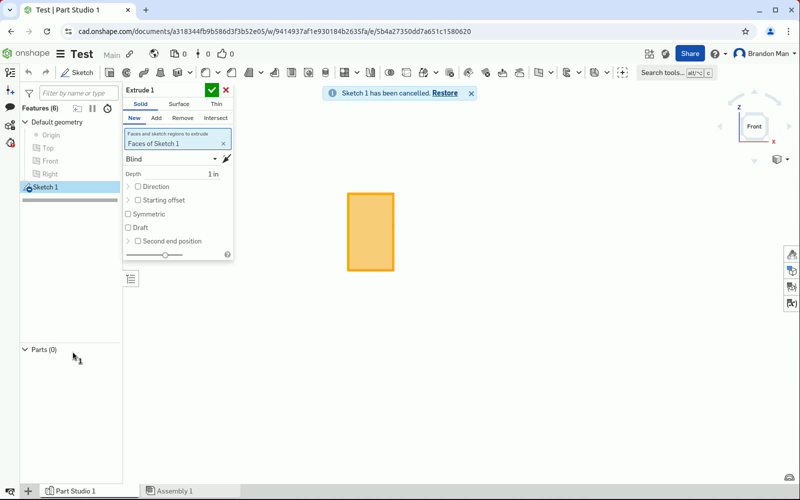
mouse_move(143, 106)
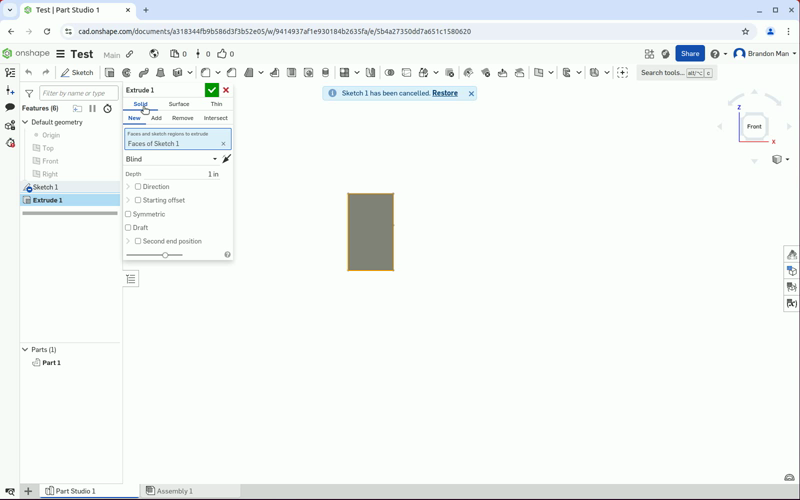
click(143, 106)
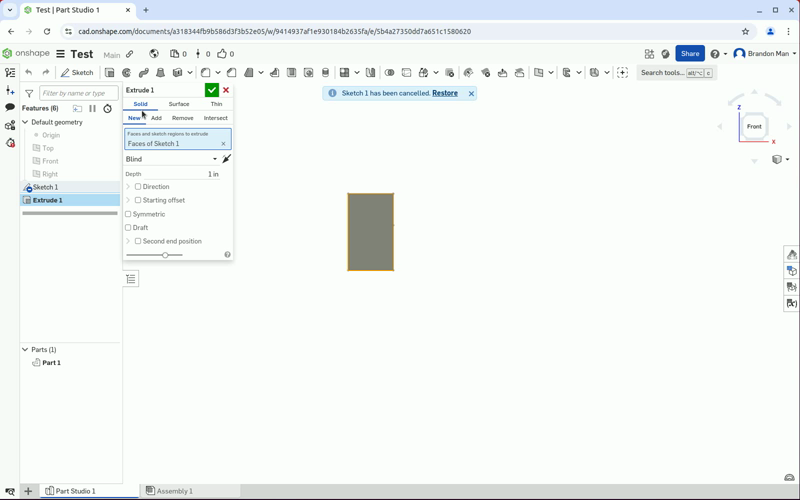
mouse_move(137, 120)
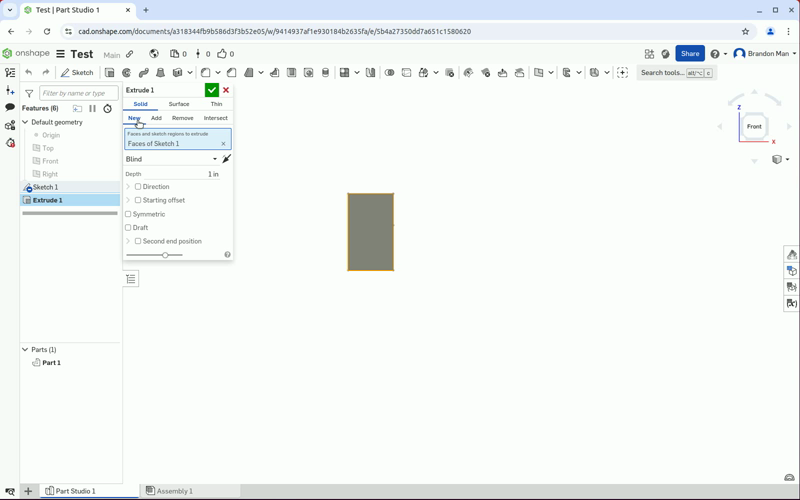
click(137, 120)
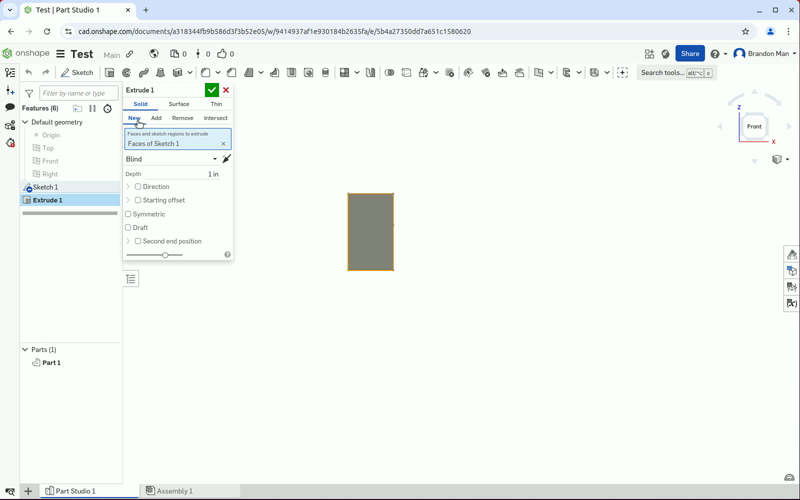
key(tab, 4)
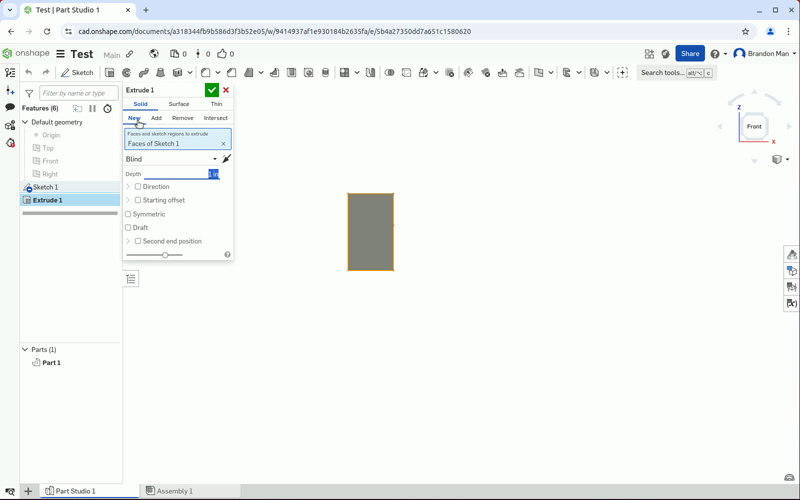
text(19.738)
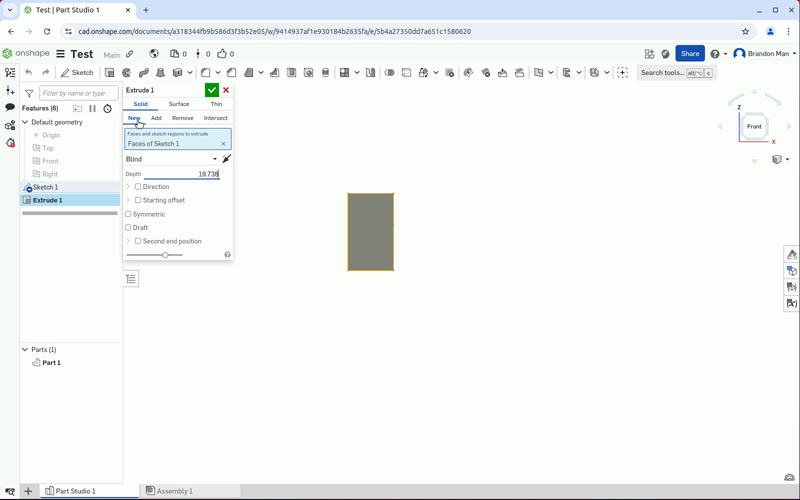
key(enter)
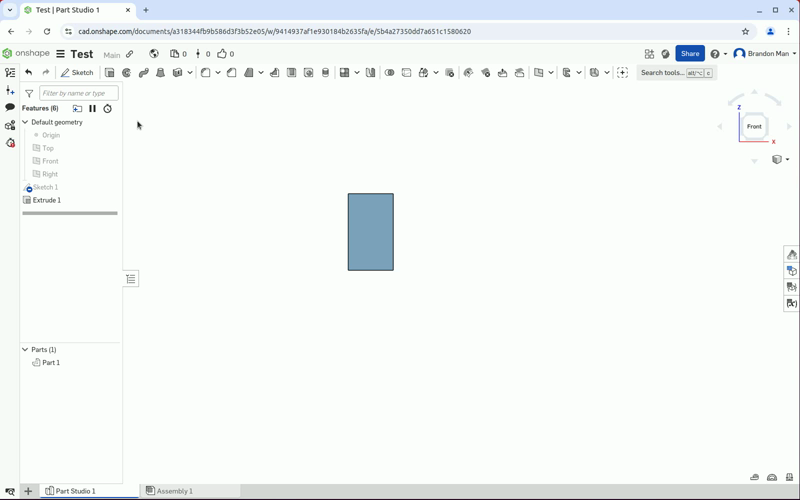
key(shift+h)
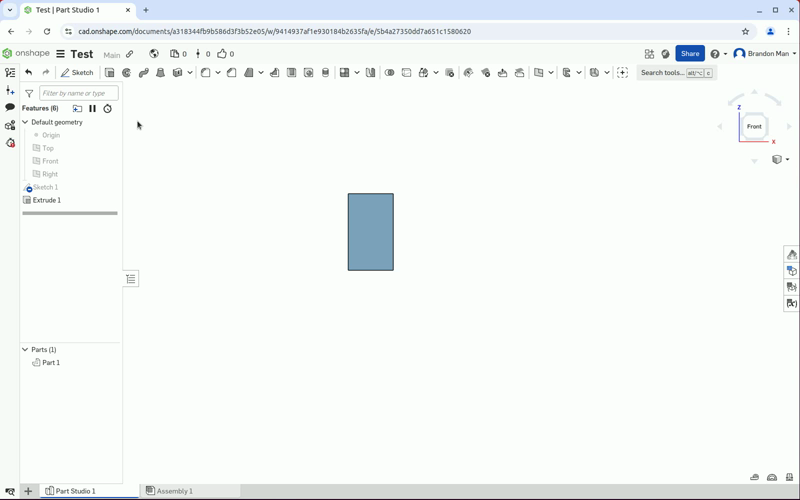
key(shift+h)
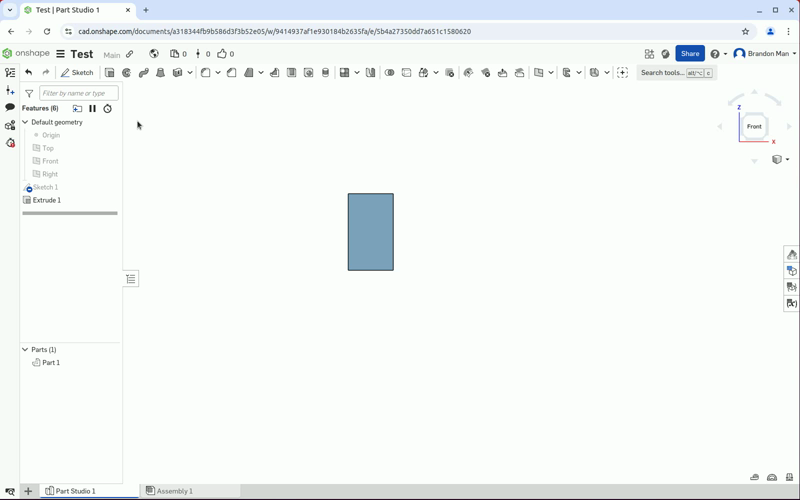
mouse_move(73, 189)
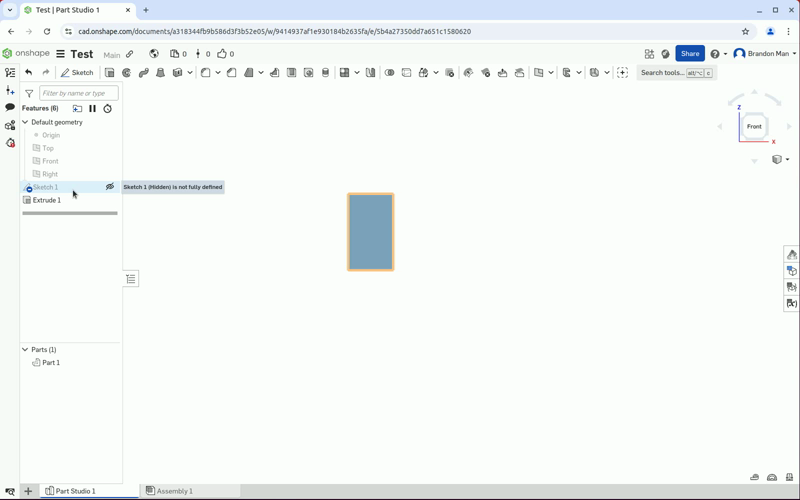
click(73, 189)
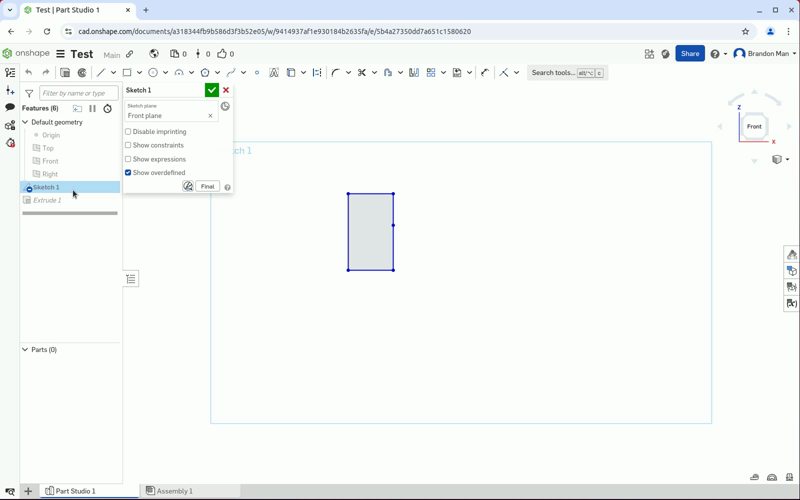
mouse_move(229, 92)
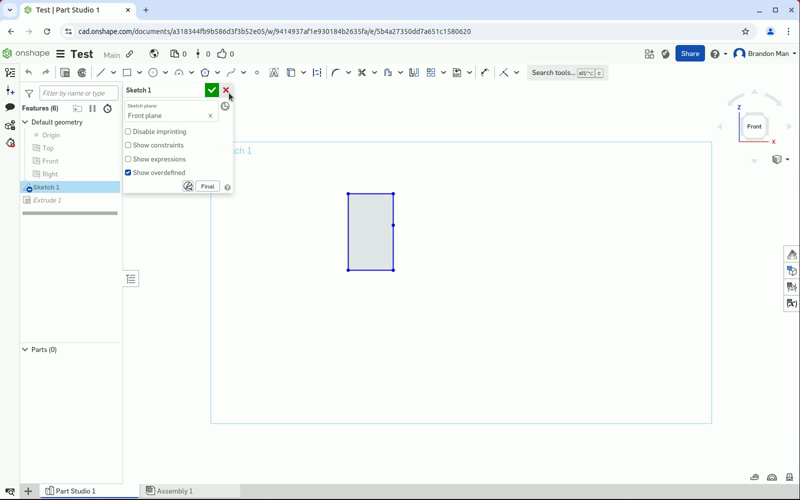
click(229, 92)
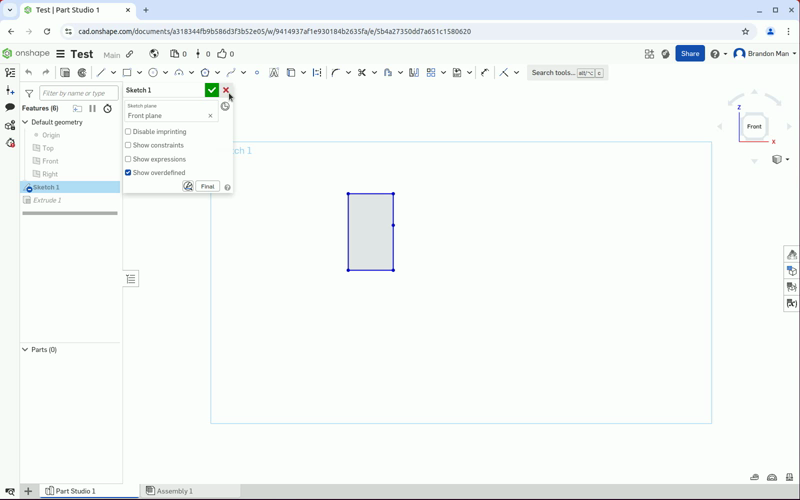
key(shift+s)
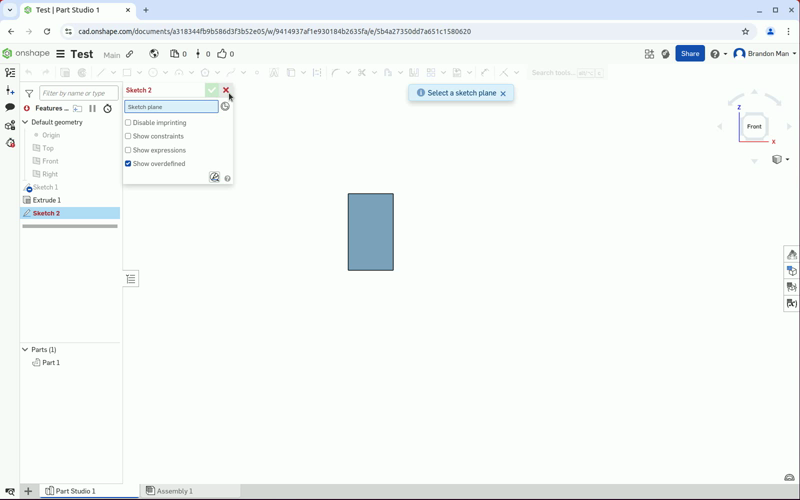
mouse_move(73, 163)
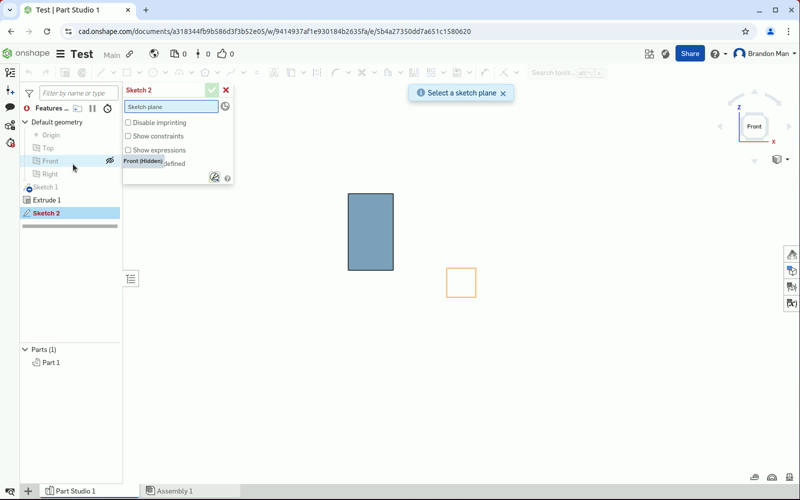
click(73, 163)
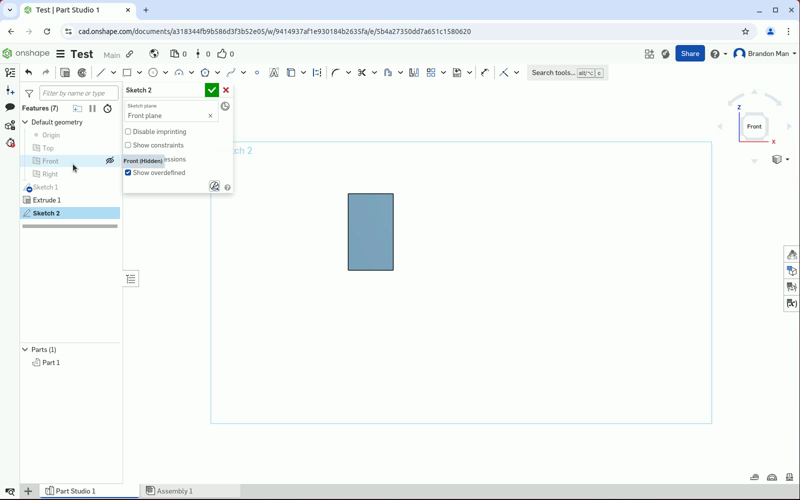
mouse_move(73, 352)
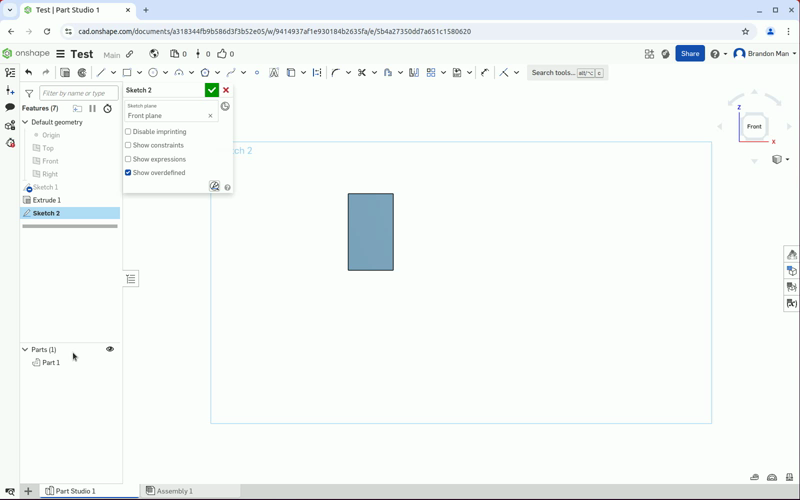
key(y)
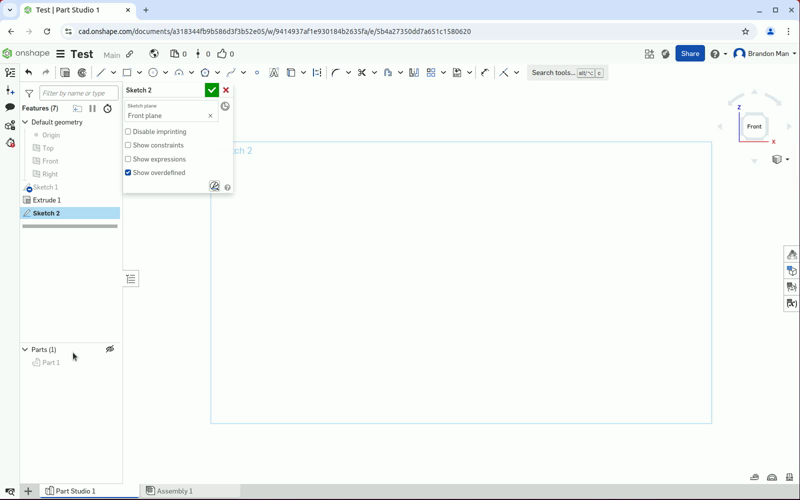
key(l)
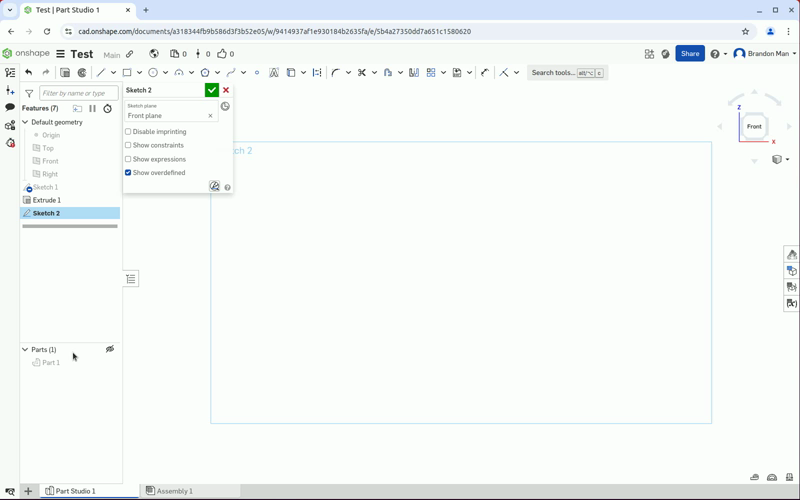
key_down(shift)
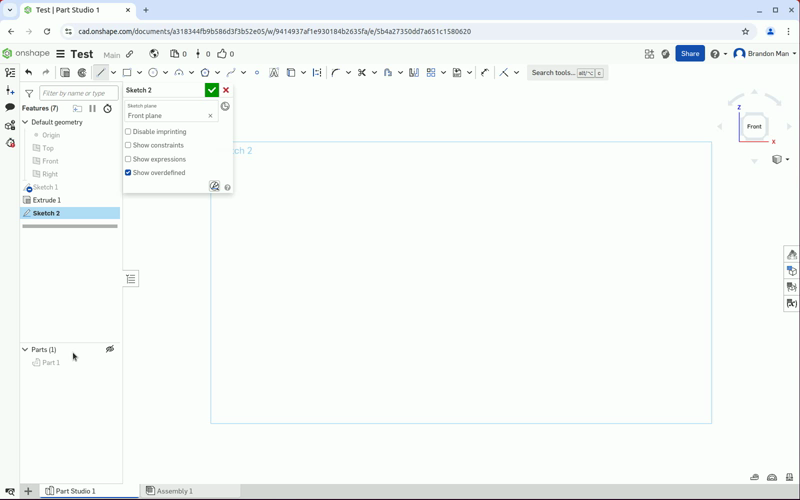
mouse_move(392, 270)
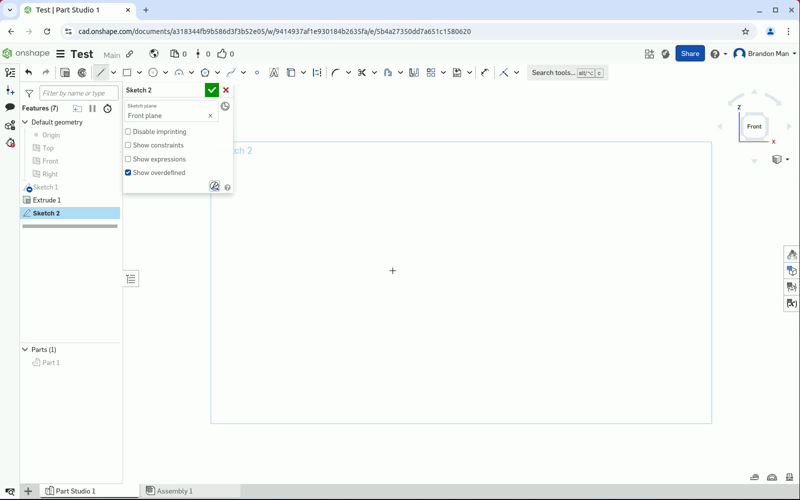
click(392, 270)
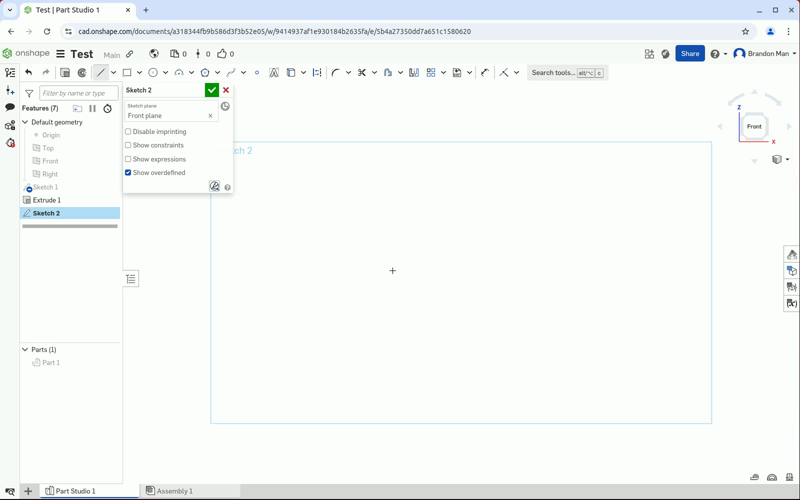
key_up(shift)
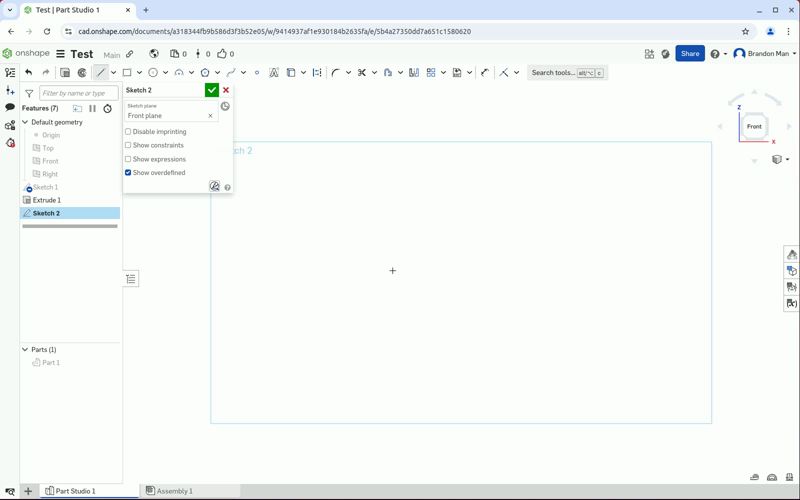
key_down(shift)
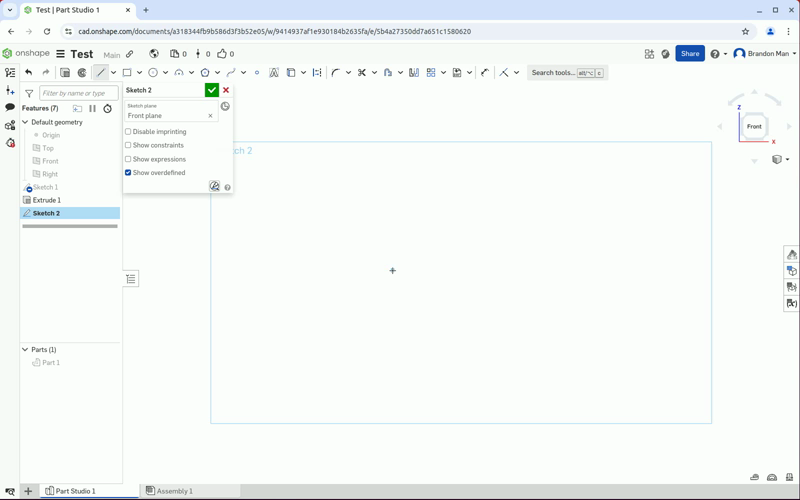
mouse_move(536, 270)
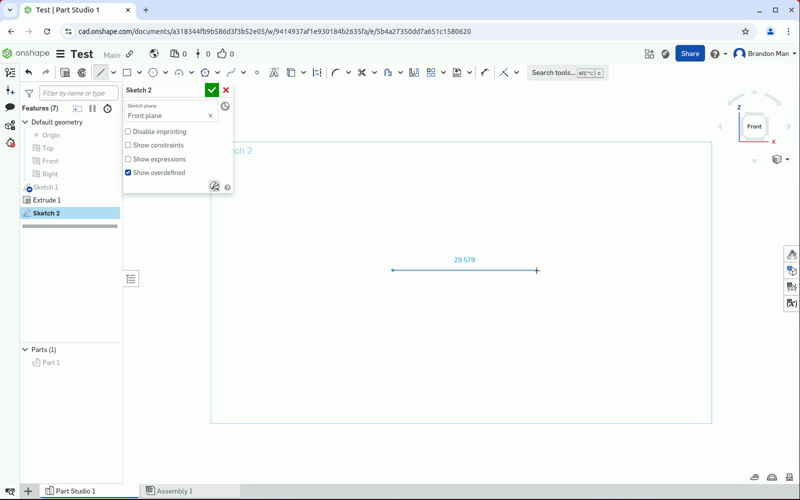
click(536, 270)
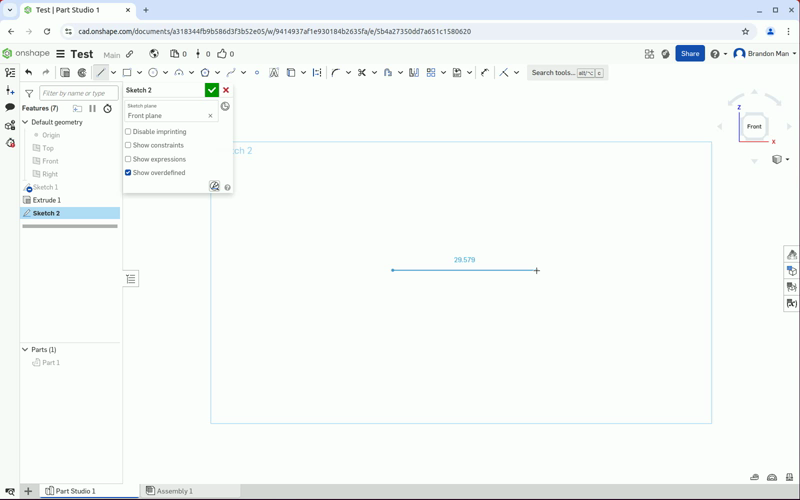
key_up(shift)
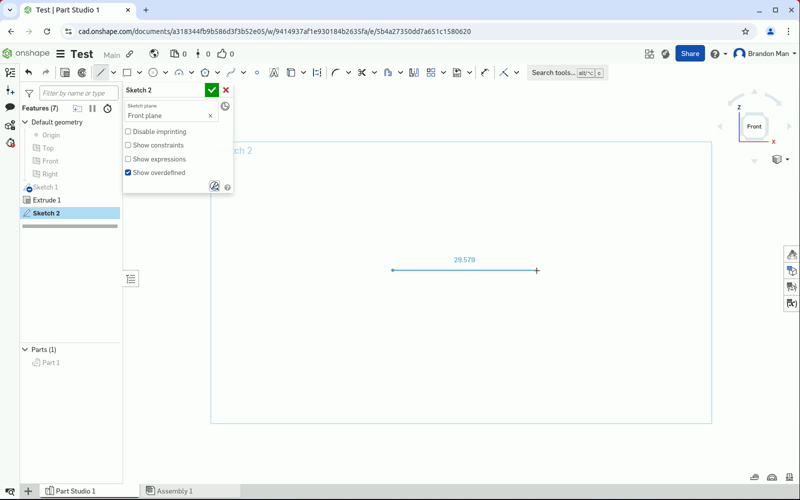
key_down(shift)
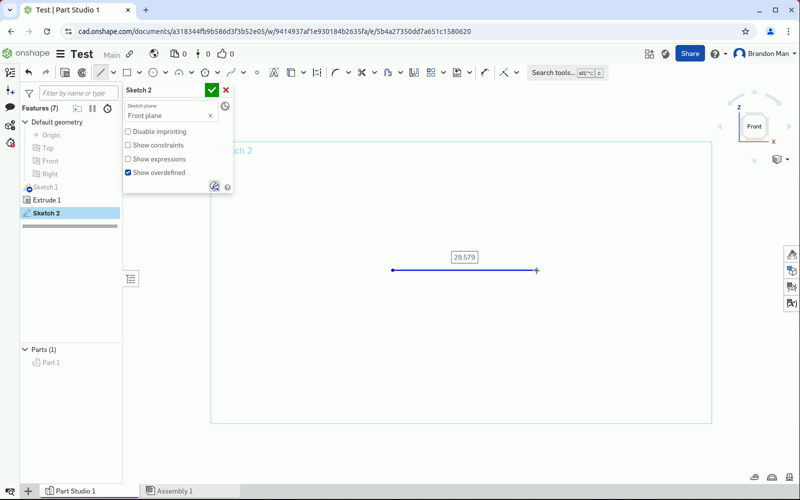
mouse_move(566, 270)
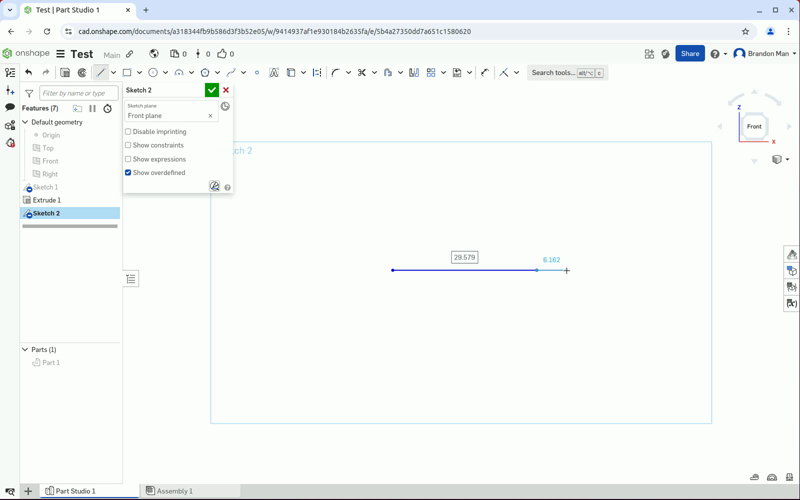
mouse_move(536, 242)
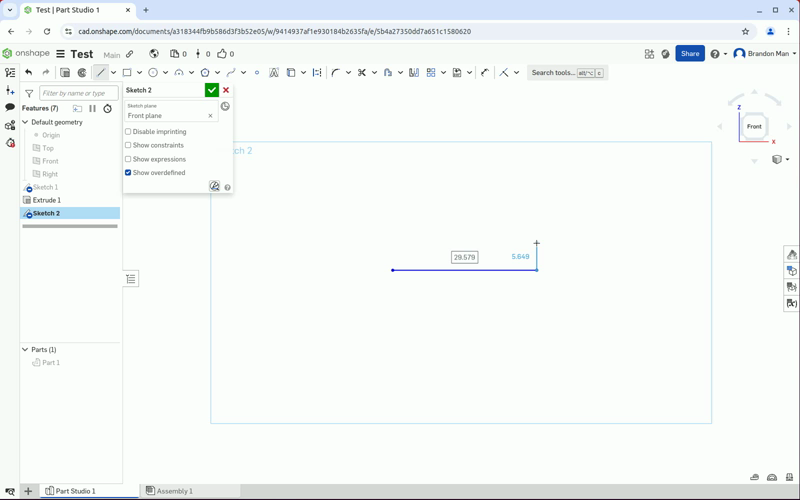
click(536, 242)
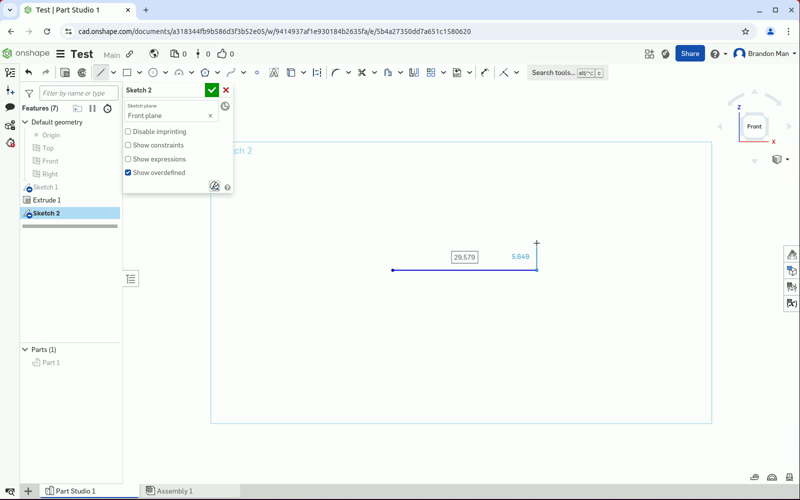
key_up(shift)
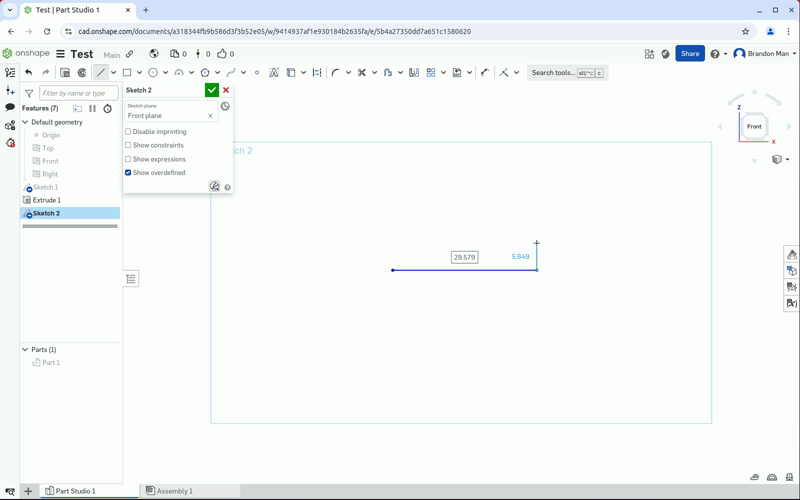
key_down(shift)
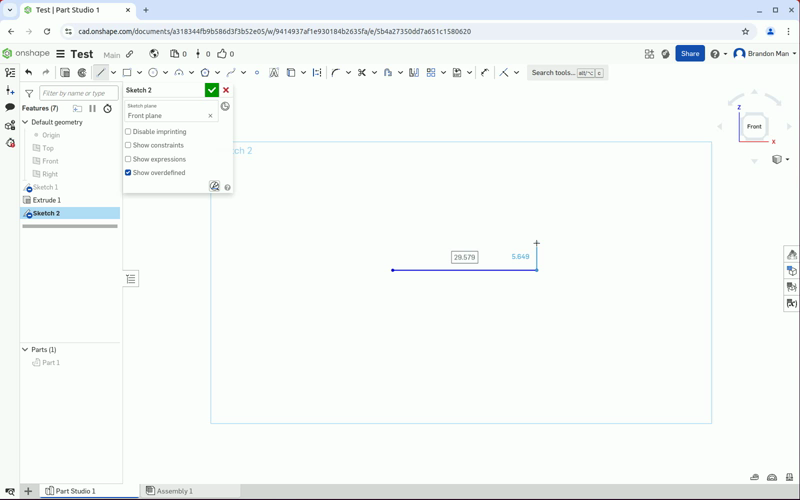
mouse_move(566, 242)
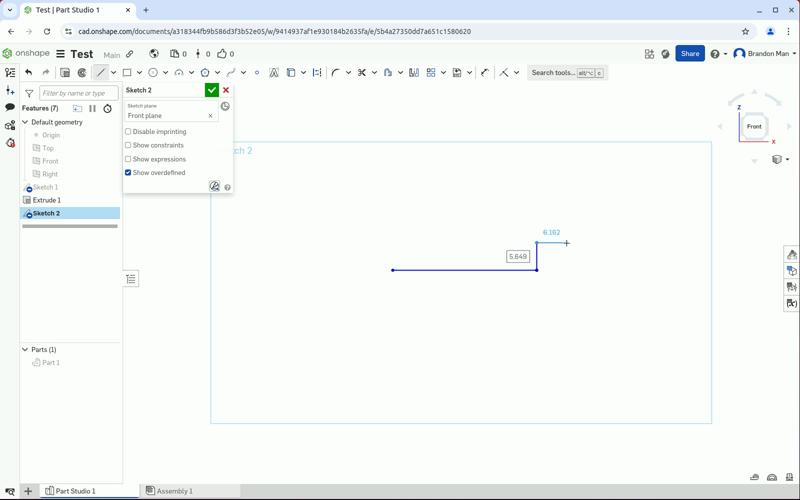
mouse_move(506, 242)
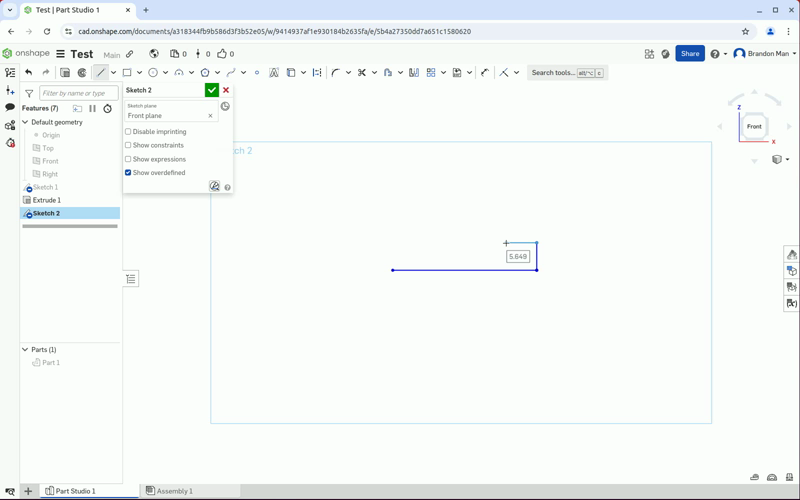
click(506, 242)
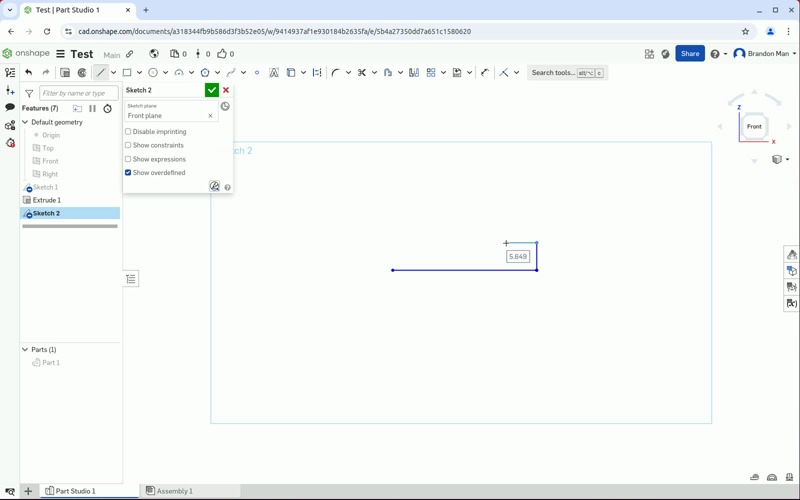
key_up(shift)
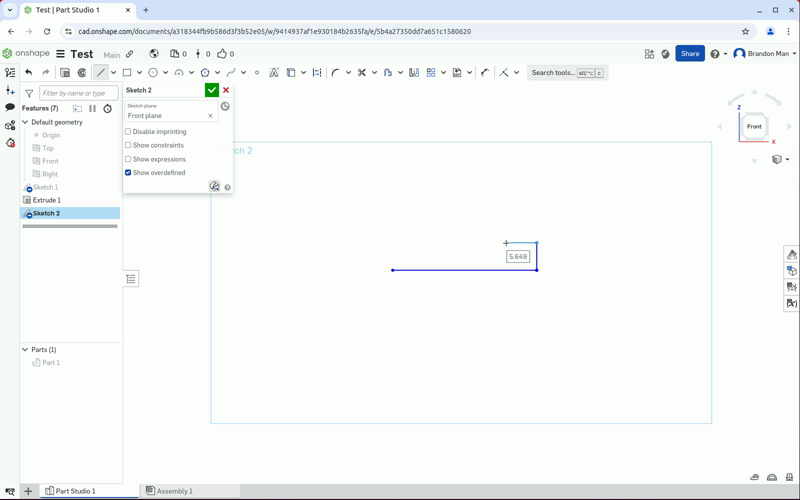
key_down(shift)
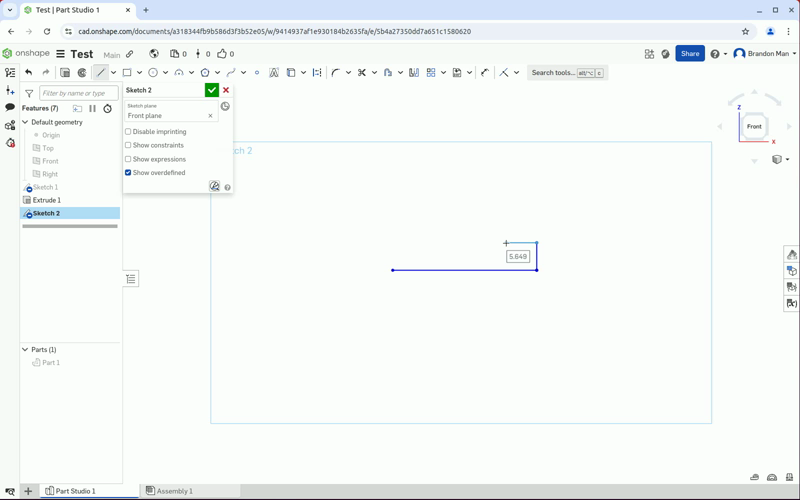
mouse_move(536, 242)
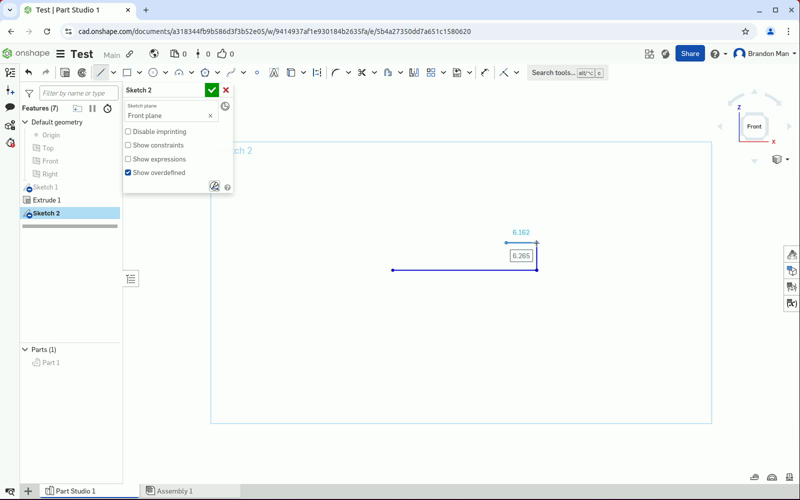
mouse_move(506, 224)
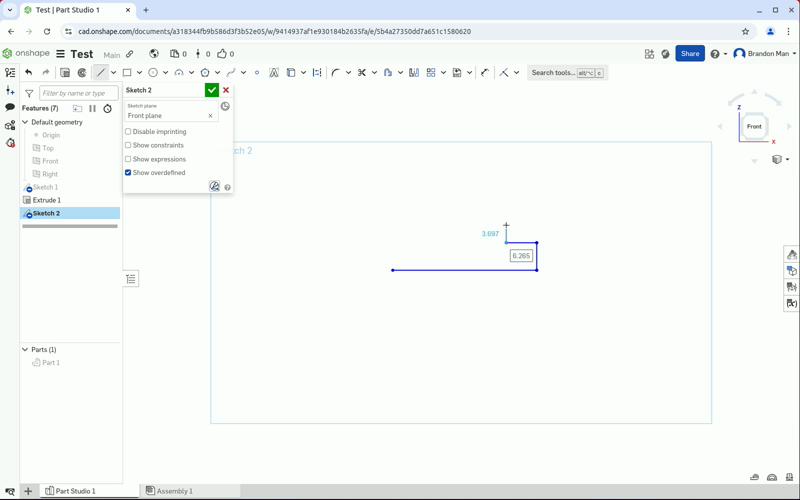
click(506, 224)
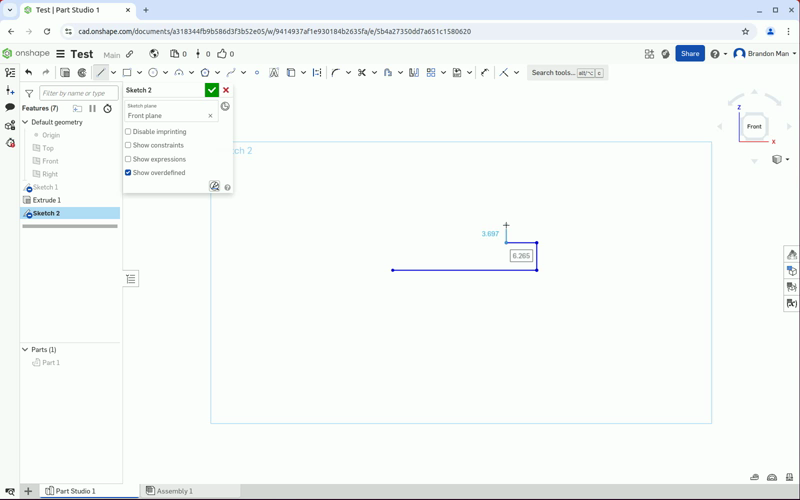
key_up(shift)
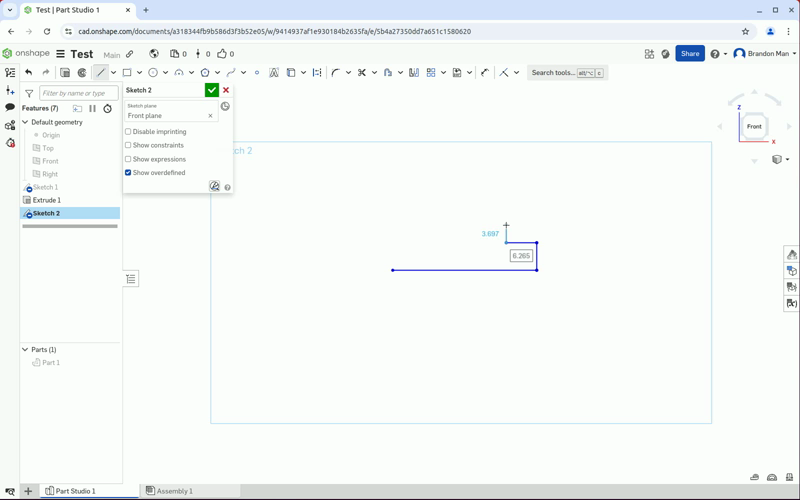
key_down(shift)
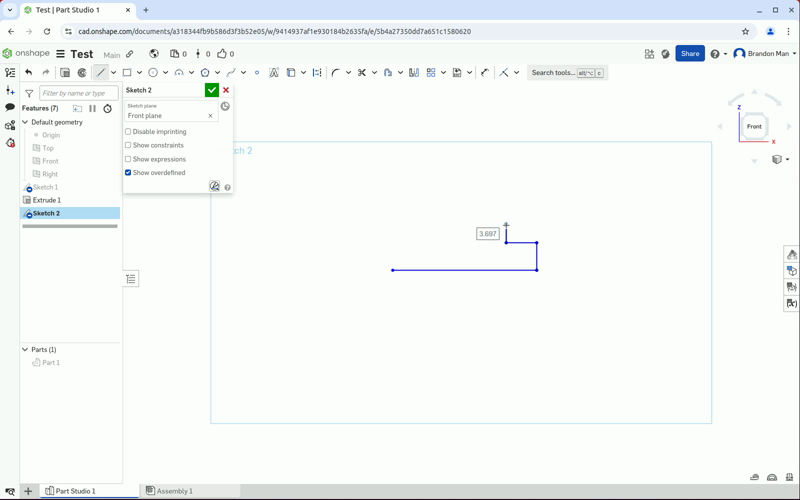
mouse_move(392, 224)
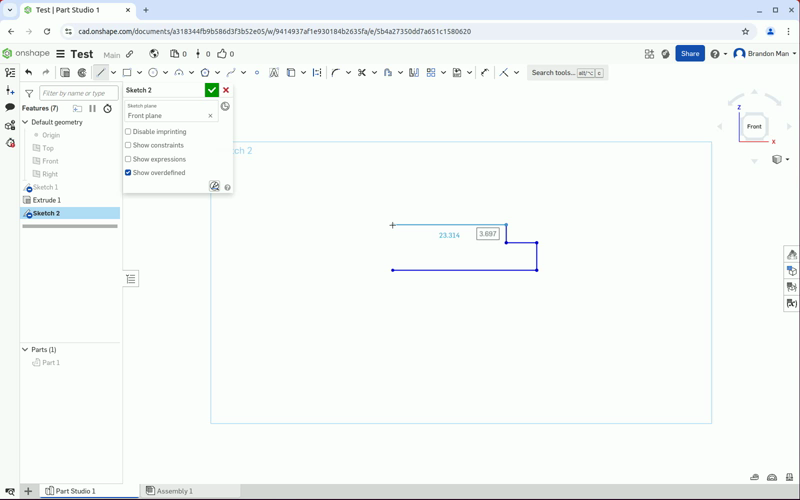
click(392, 224)
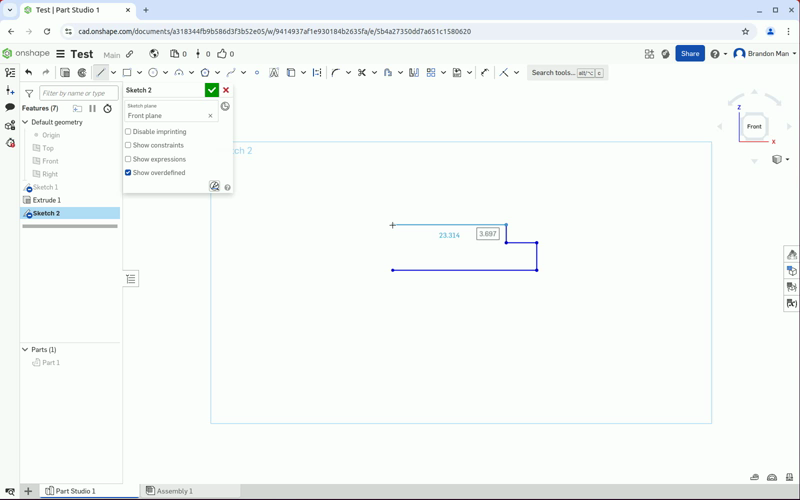
key_up(shift)
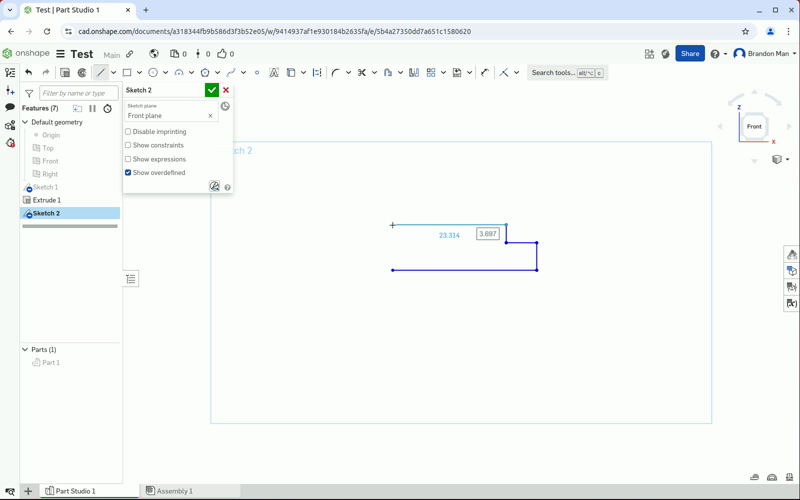
mouse_move(422, 224)
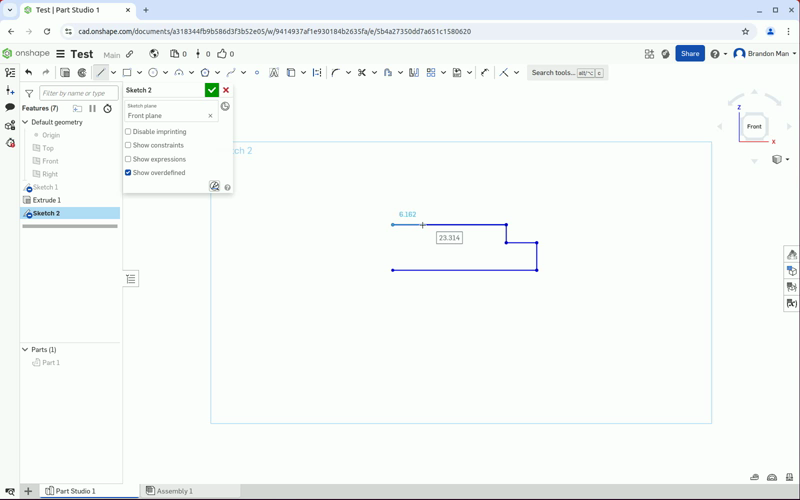
key_down(shift)
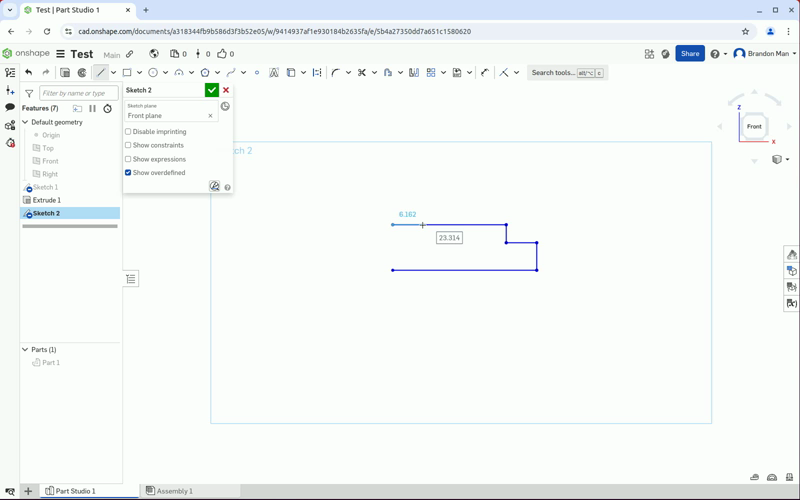
mouse_move(392, 270)
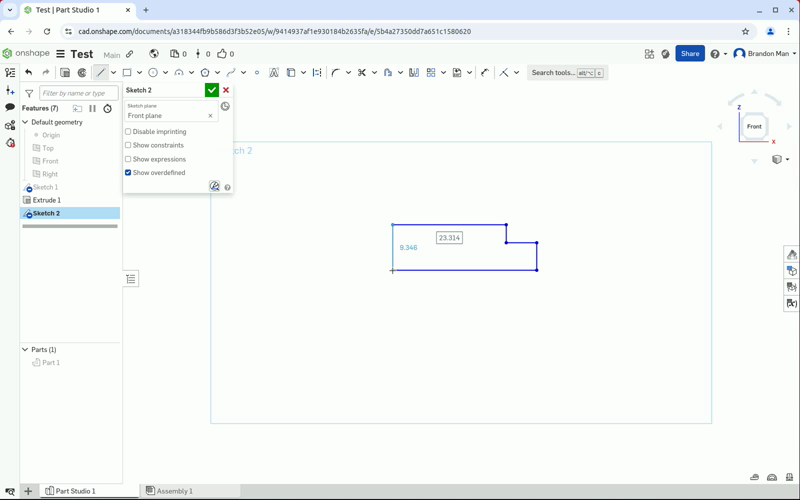
key_up(shift)
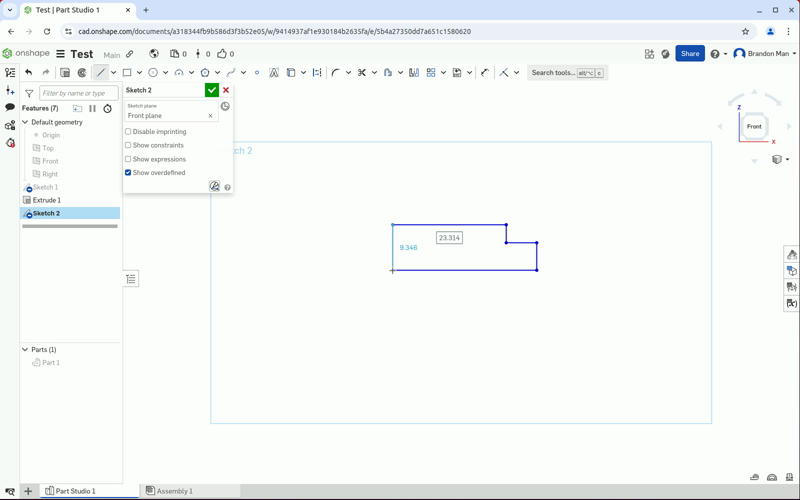
click(392, 270)
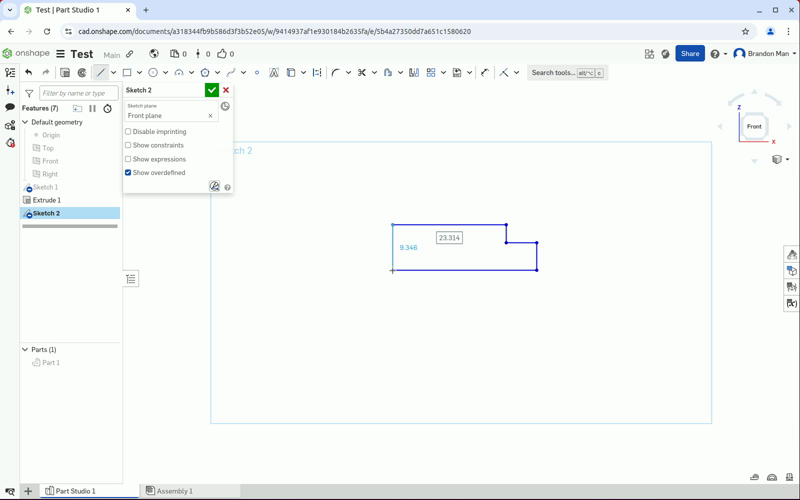
key(esc)
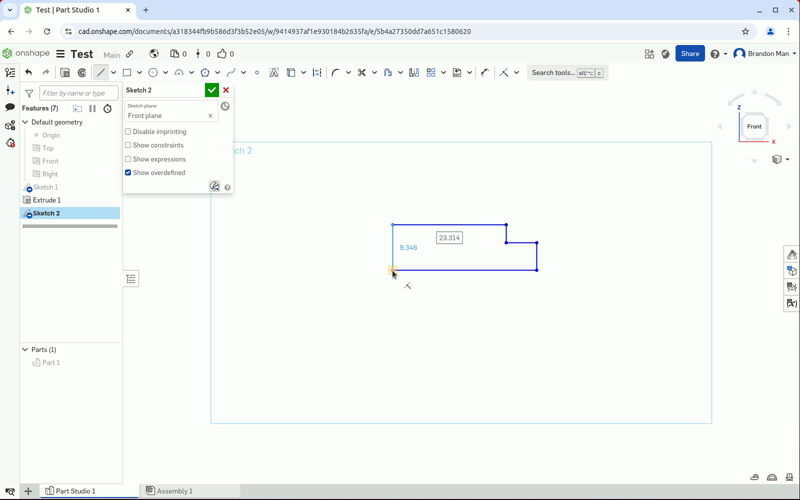
mouse_move(503, 252)
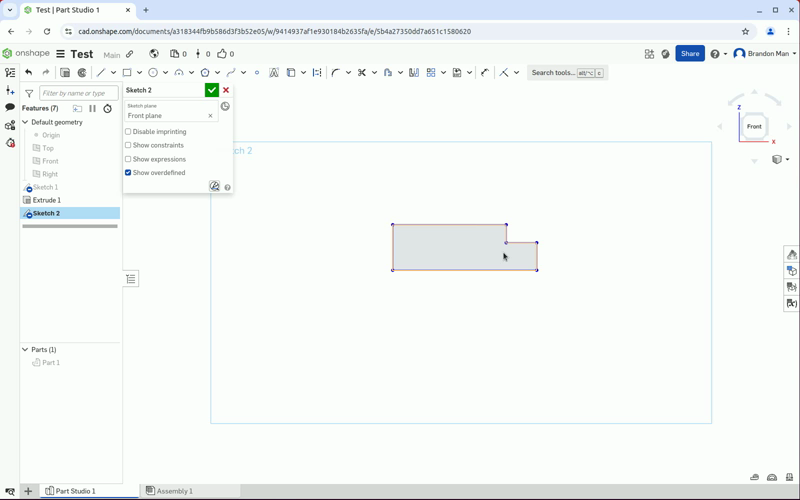
click(503, 252)
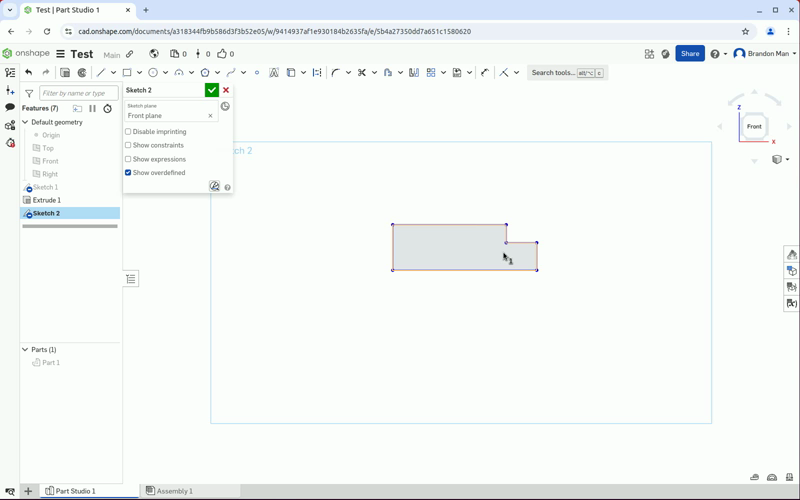
mouse_move(73, 352)
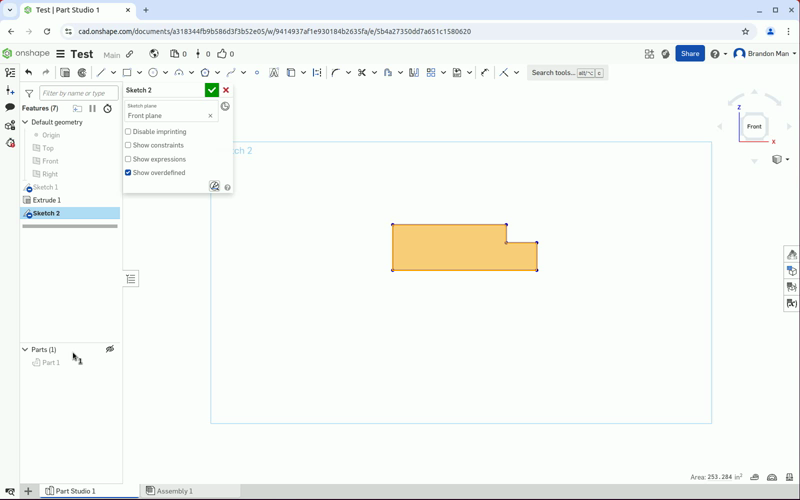
key(shift+y)
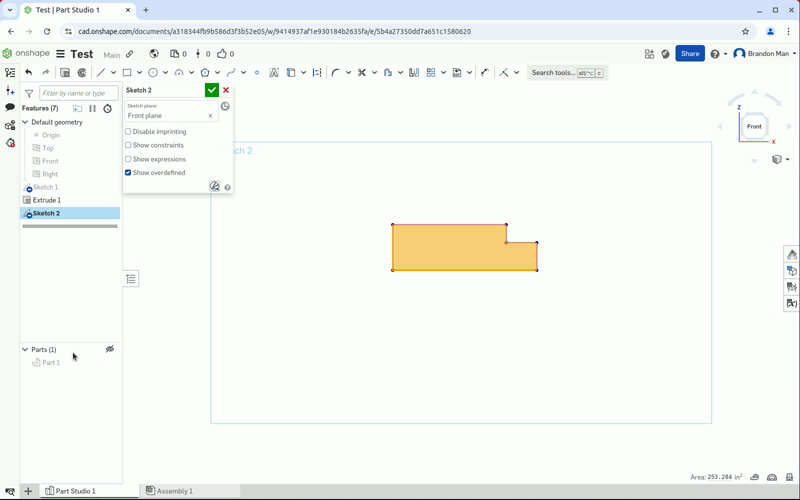
key(shift+e)
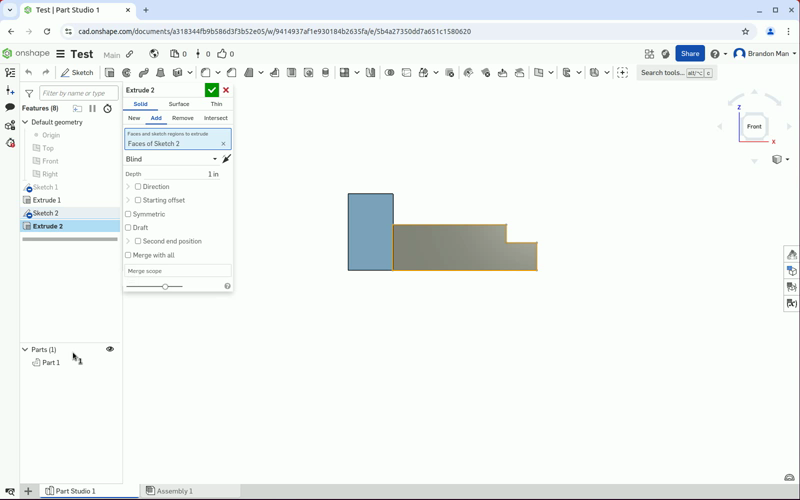
mouse_move(143, 106)
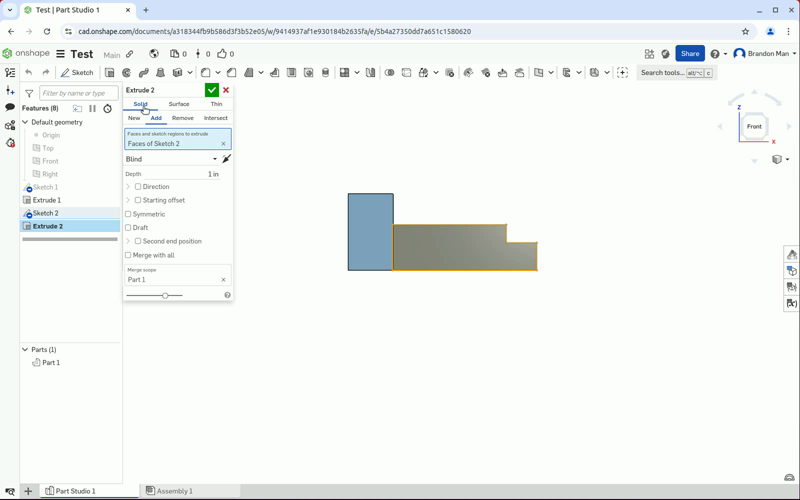
click(143, 106)
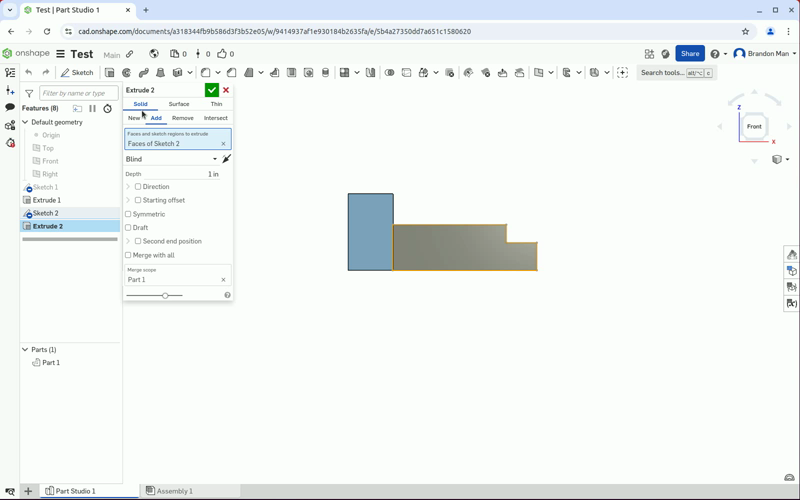
mouse_move(137, 120)
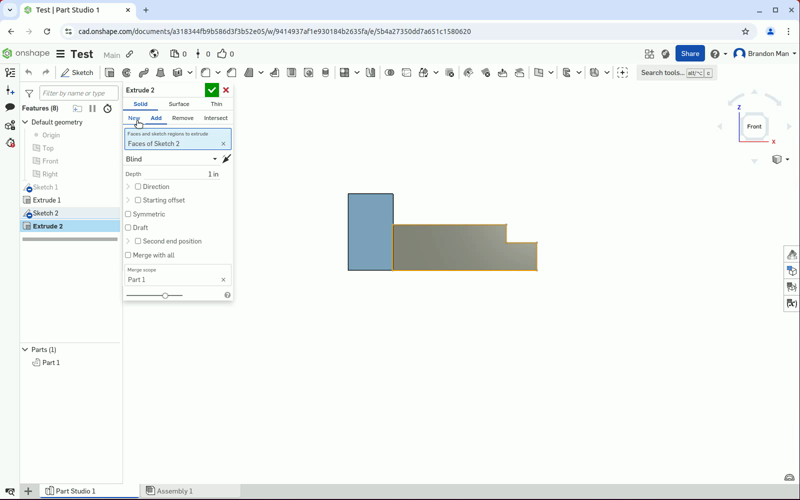
click(137, 120)
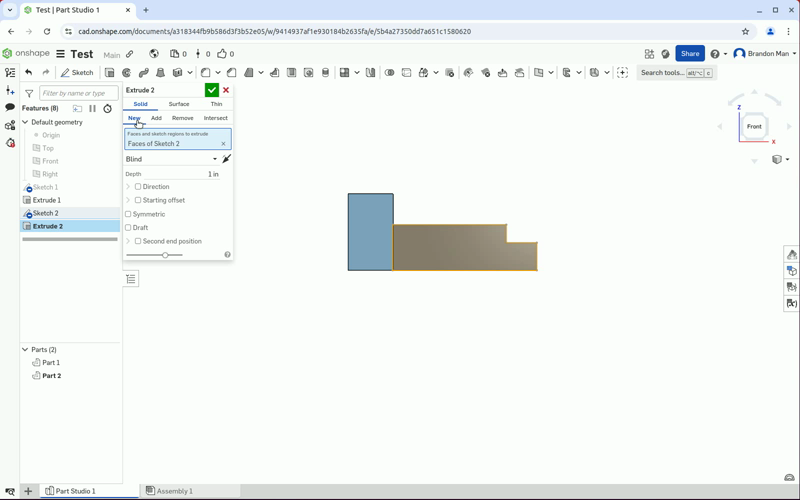
key(tab, 4)
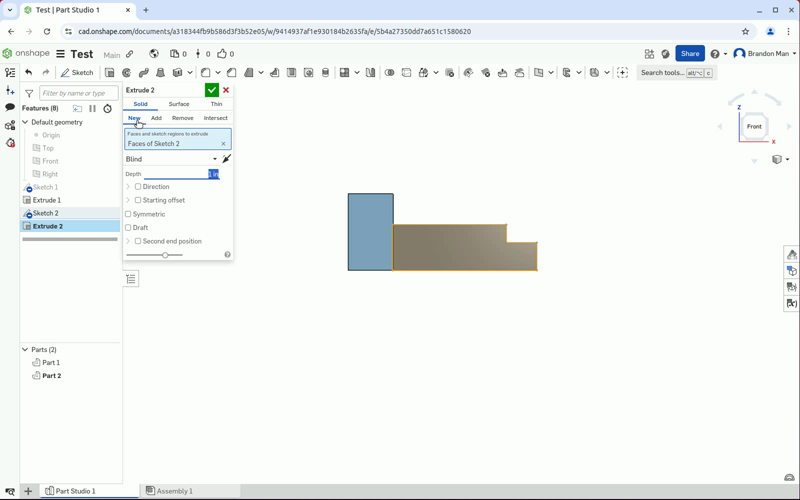
text(11.554)
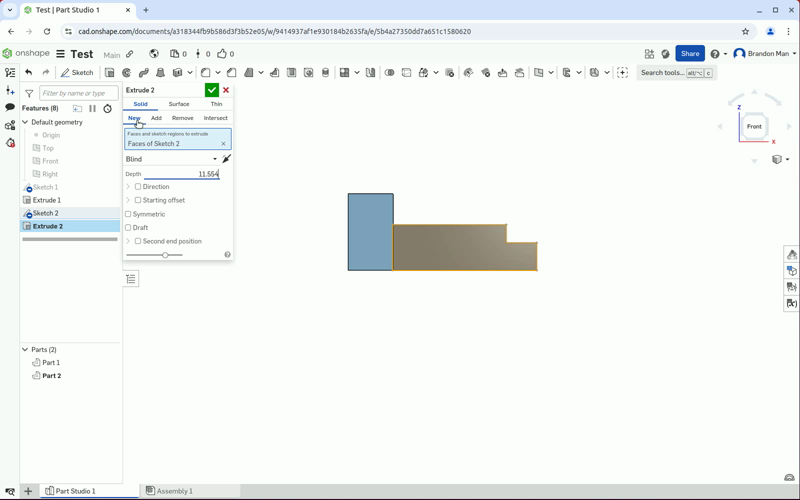
key(enter)
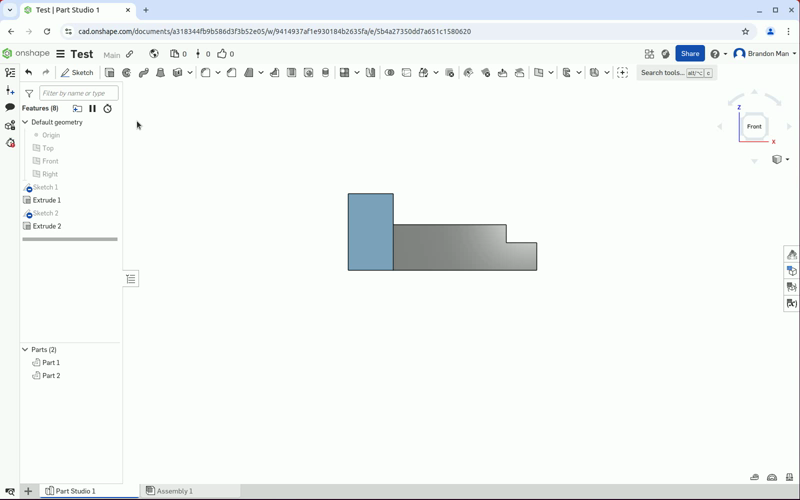
key(shift+h)
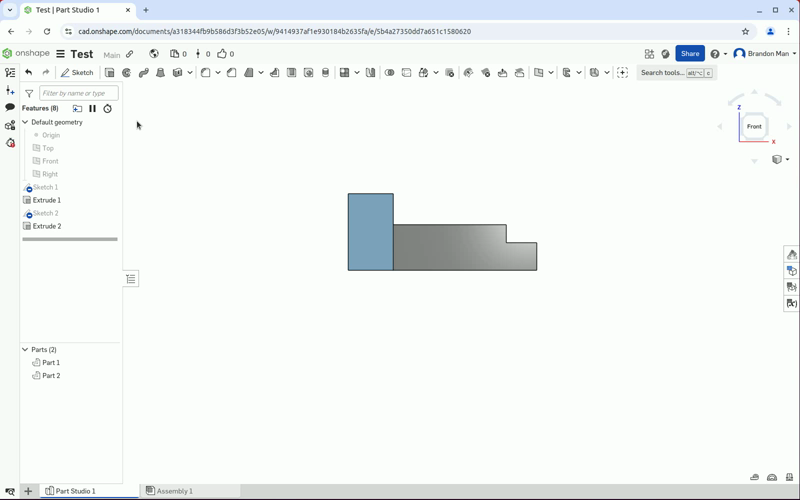
key(shift+h)
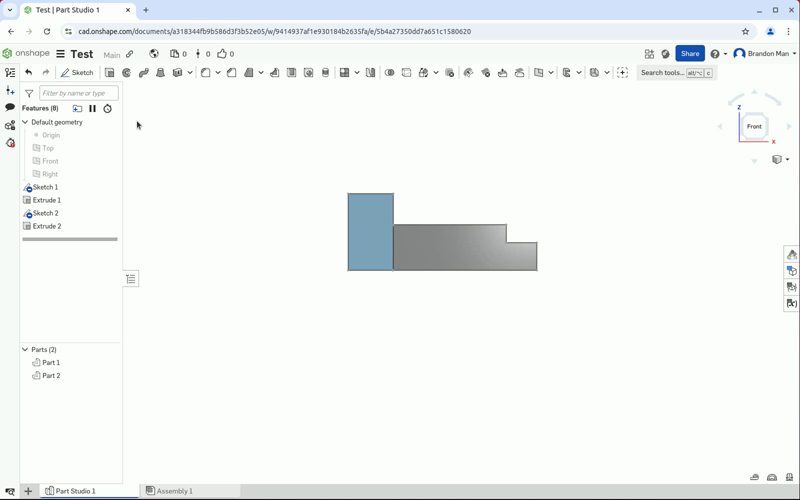
key(shift+7)
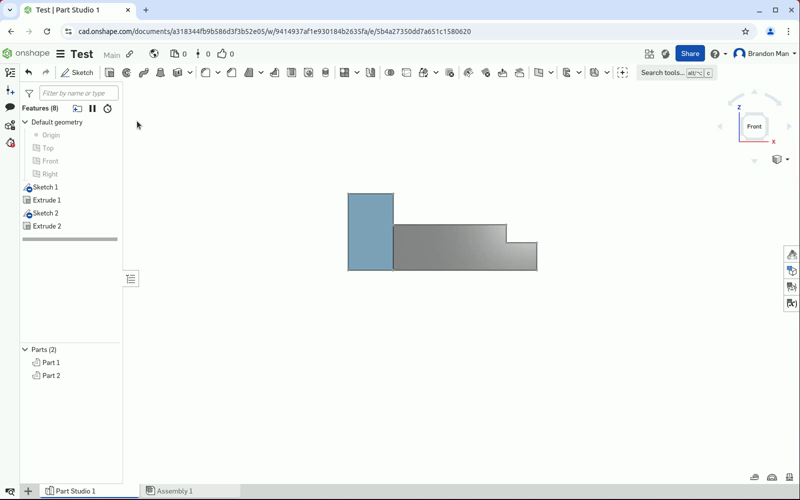
key(left, 2)
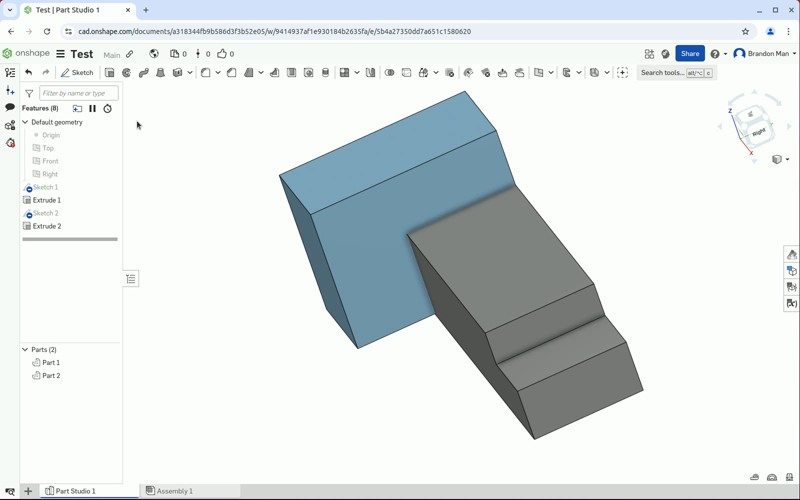
key(down, 2)
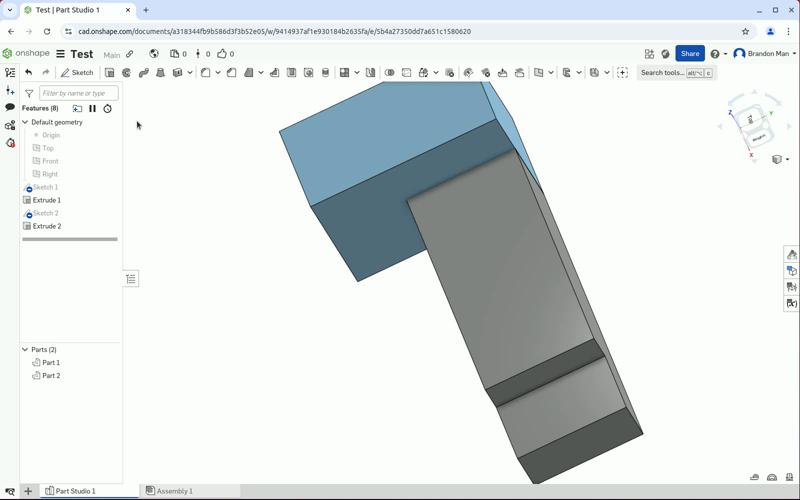
key(up, 2)
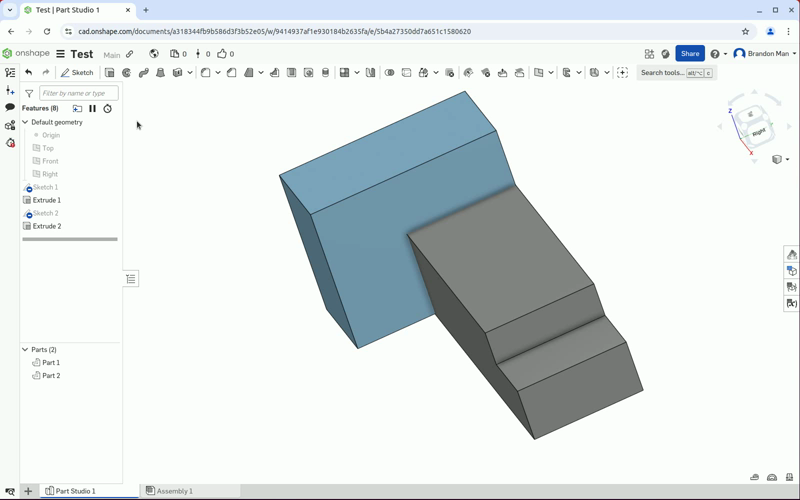
key(right, 2)
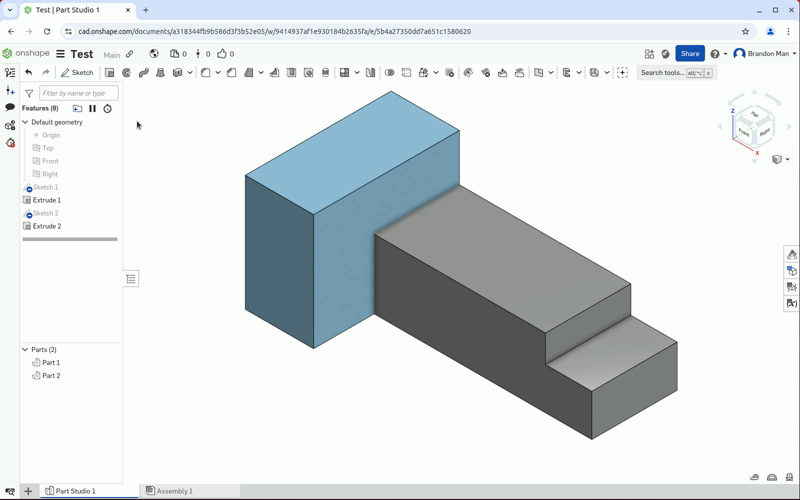
mouse_move(73, 189)
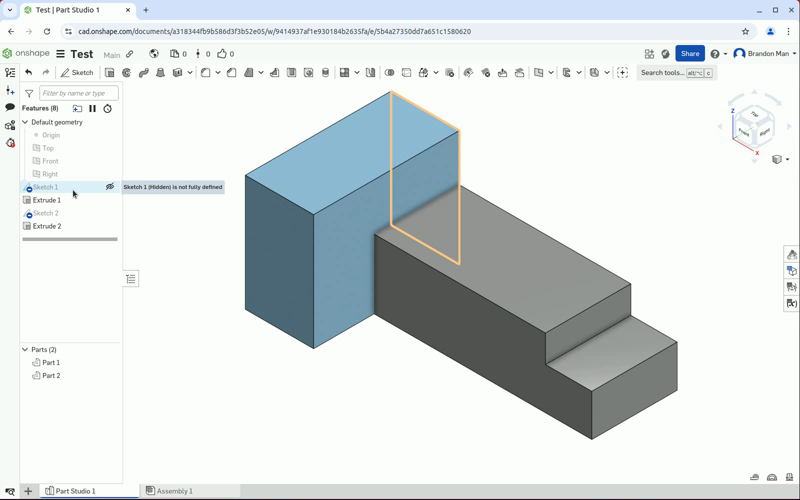
click(73, 189)